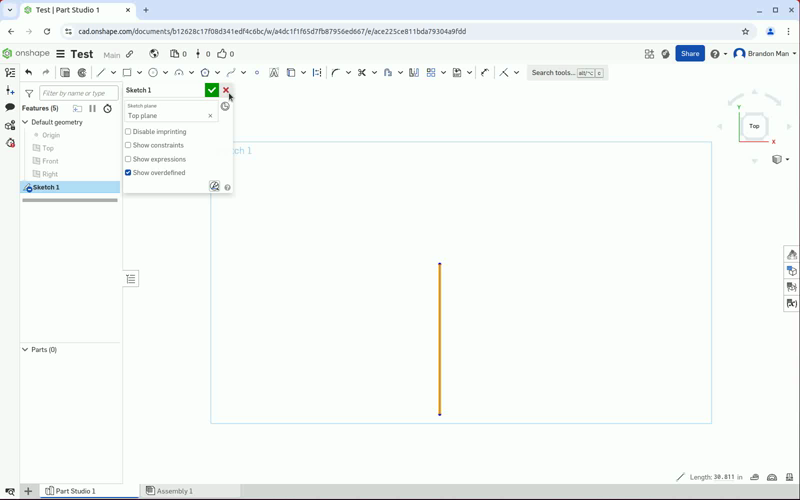
key(shift+h)
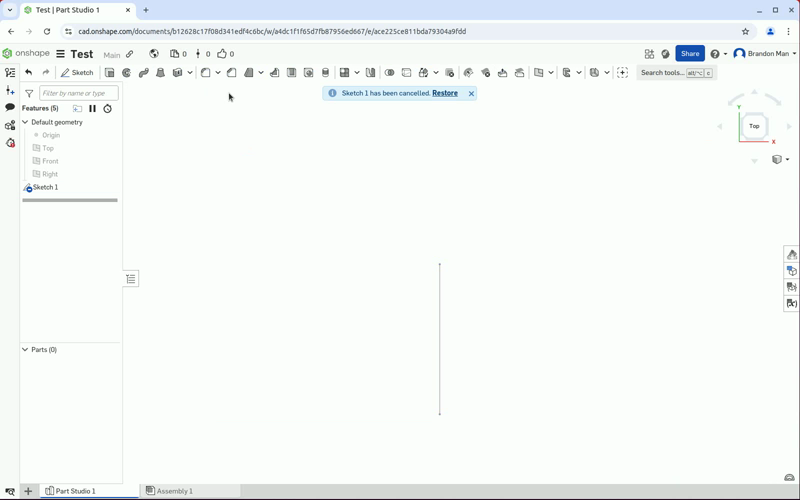
key(shift+s)
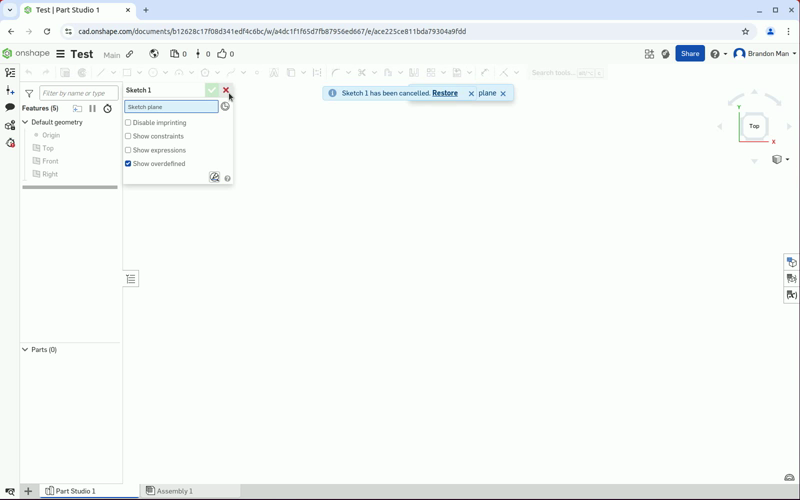
mouse_move(73, 150)
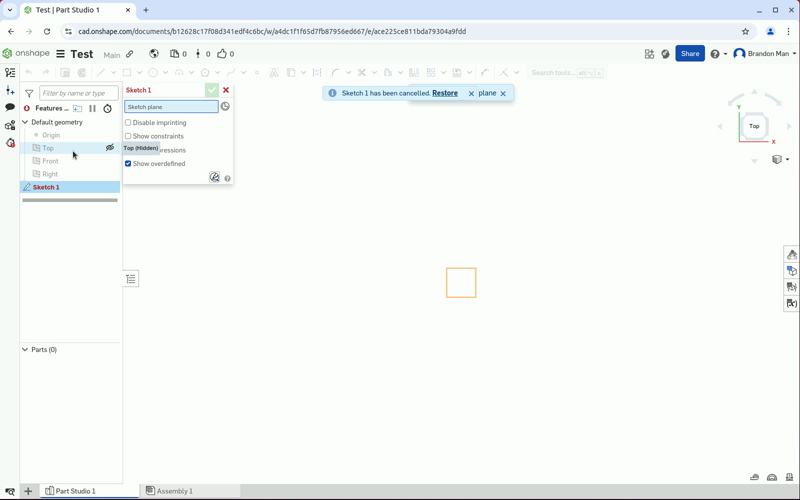
click(73, 150)
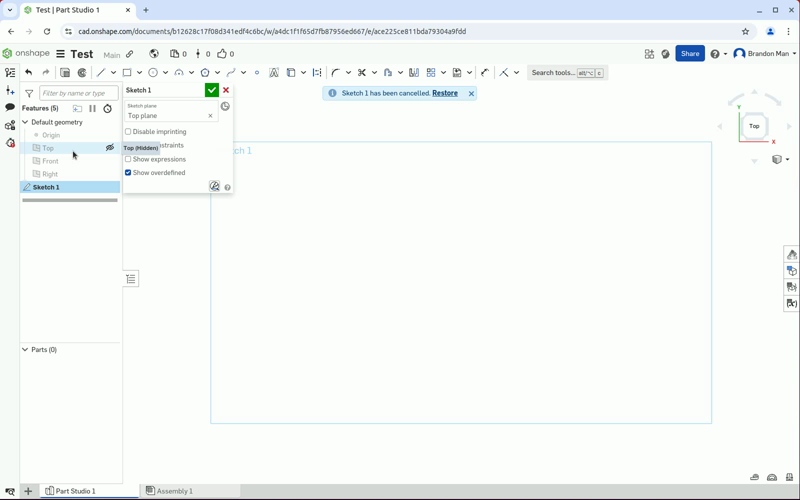
mouse_move(73, 352)
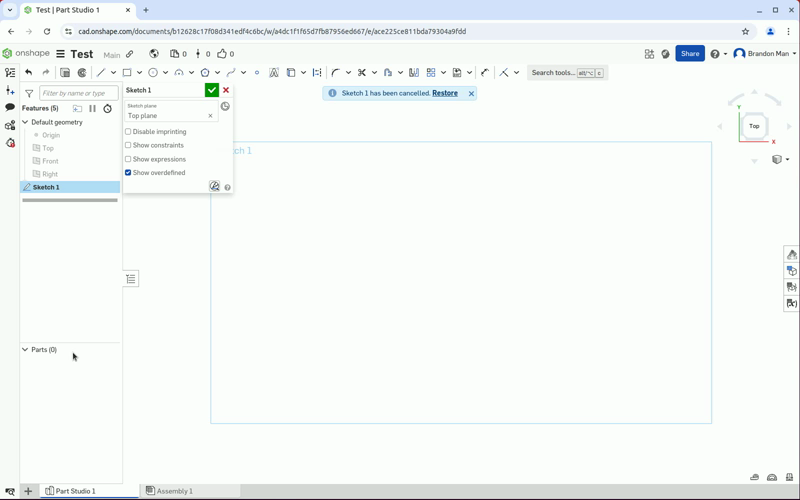
key(y)
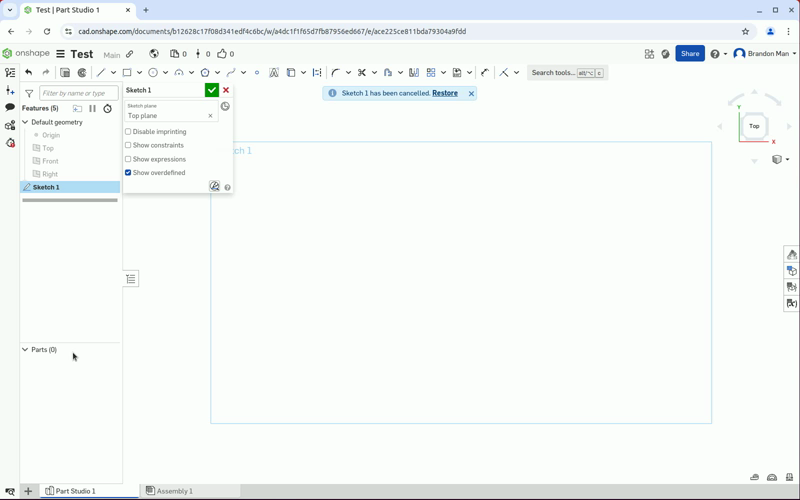
key(l)
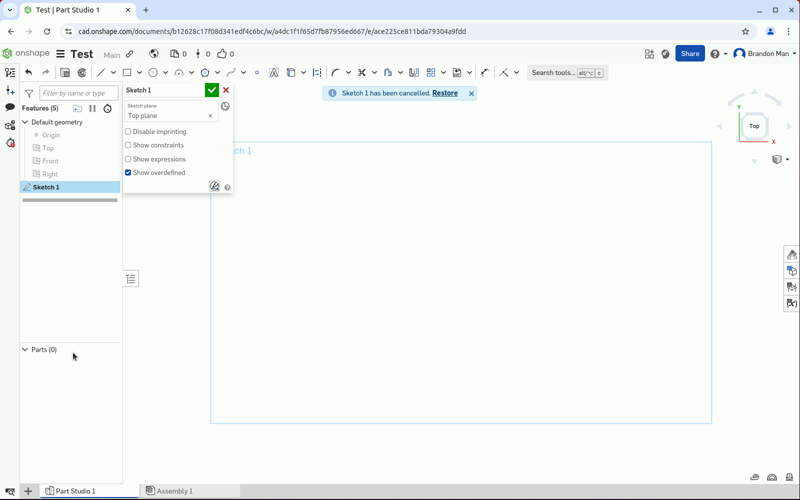
key_down(shift)
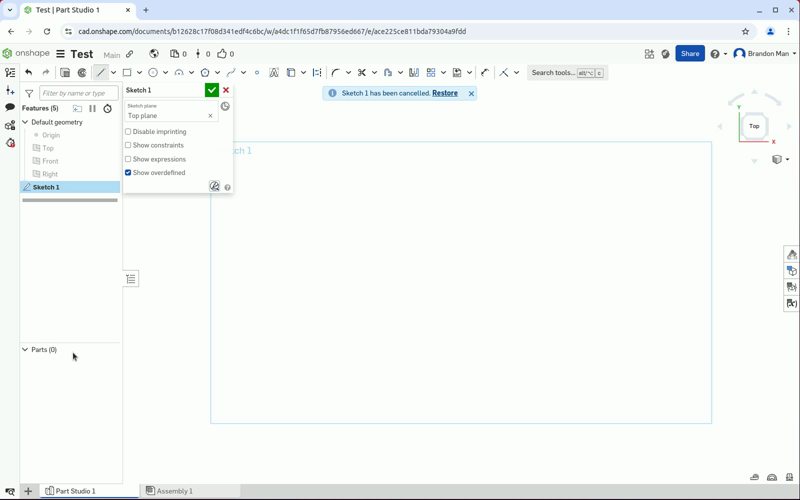
mouse_move(406, 312)
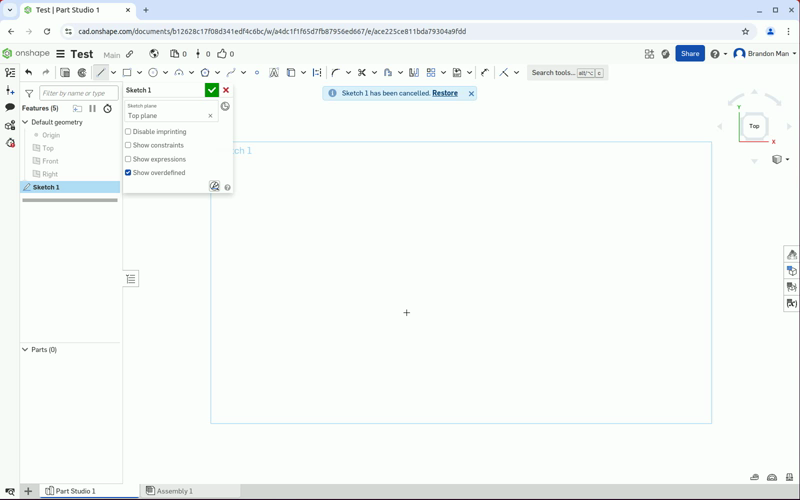
click(406, 312)
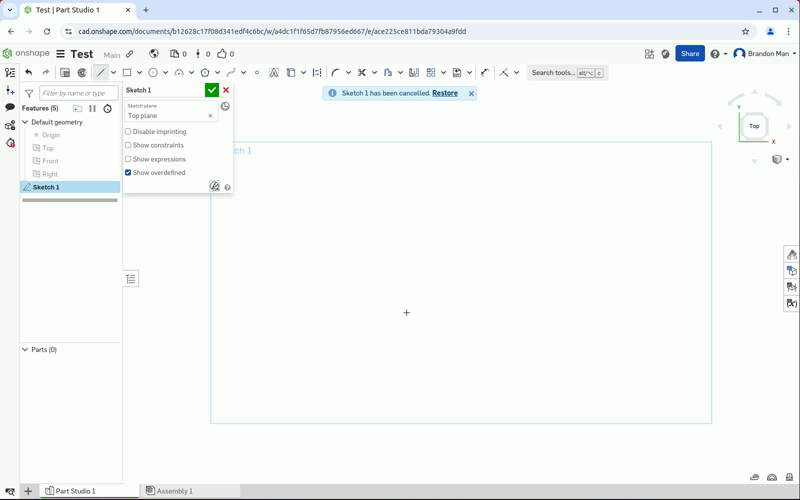
key_up(shift)
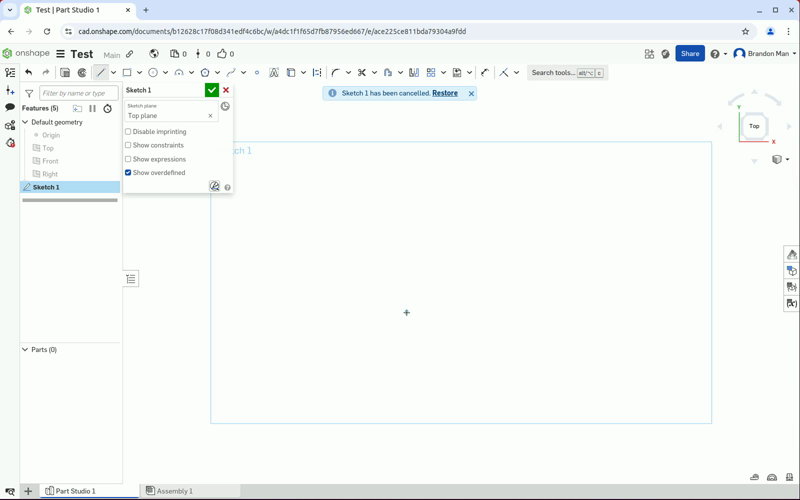
key_down(shift)
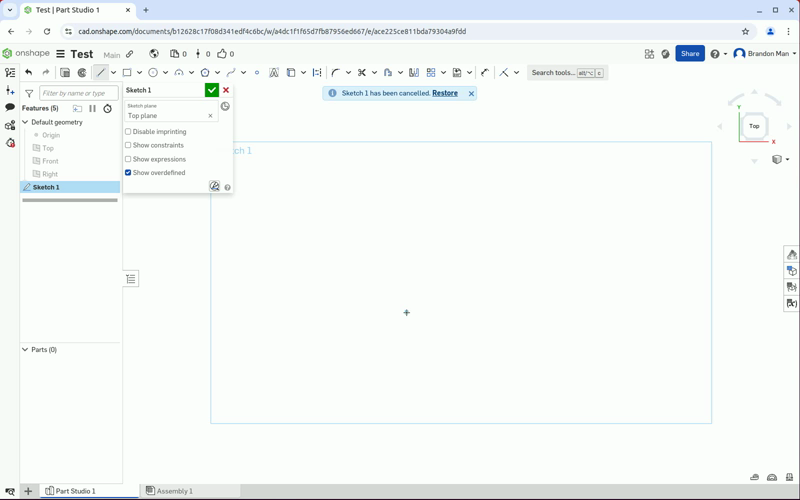
mouse_move(512, 312)
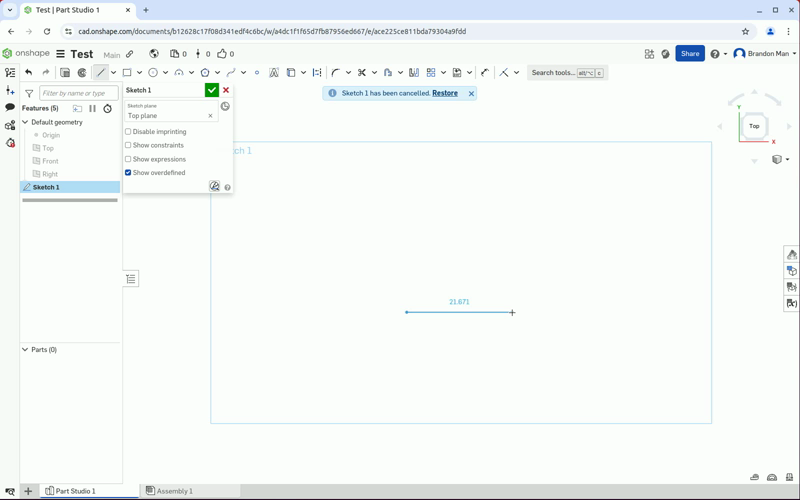
click(512, 312)
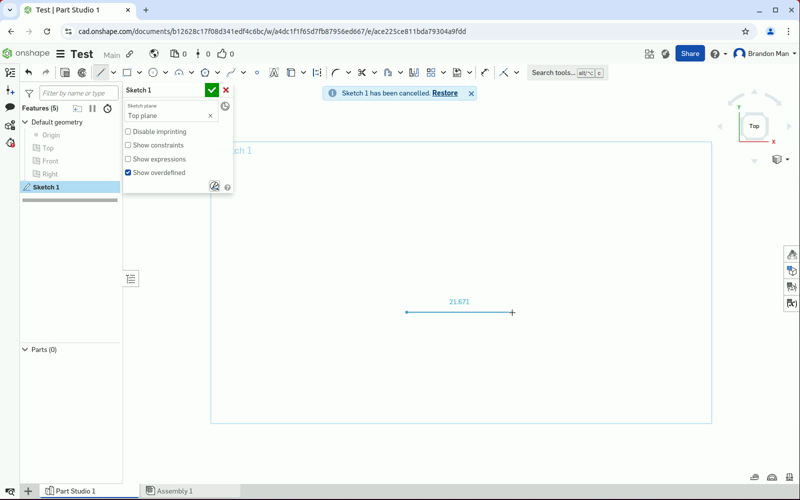
key_up(shift)
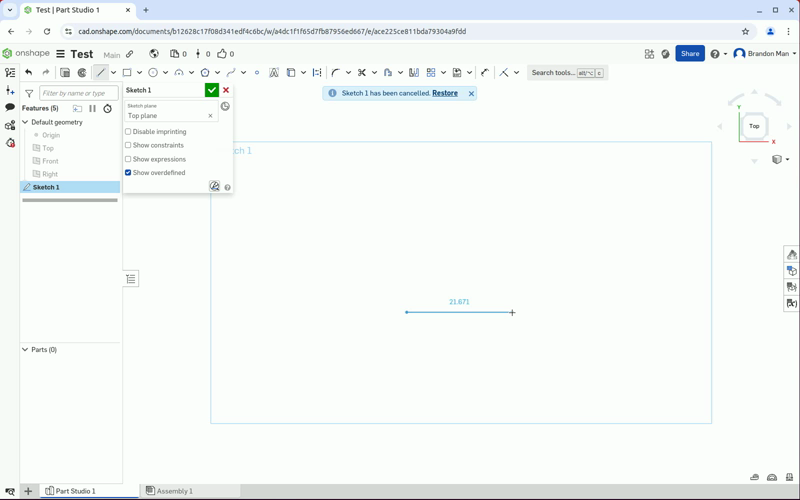
key_down(shift)
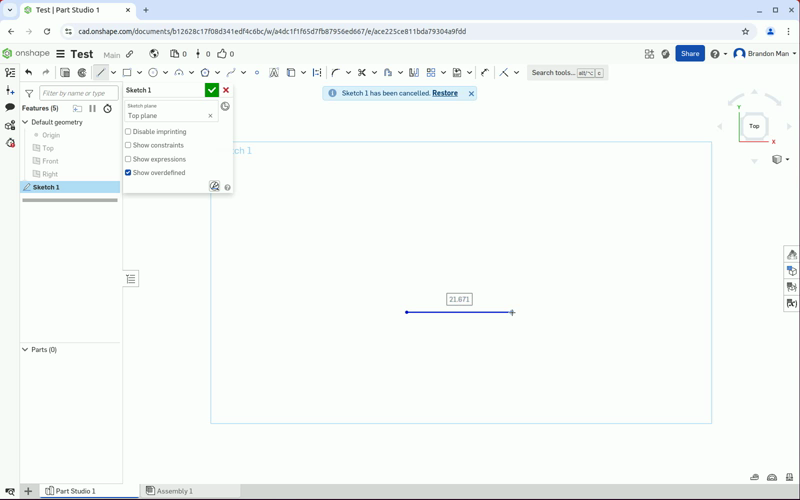
mouse_move(512, 249)
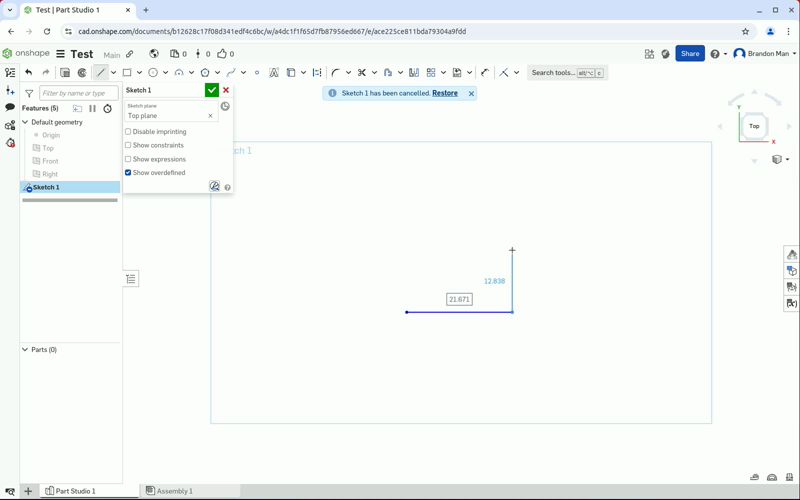
click(512, 249)
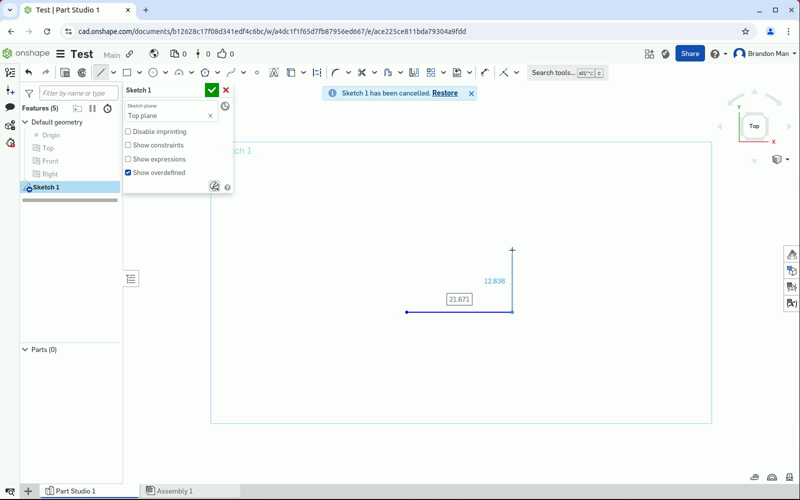
key_up(shift)
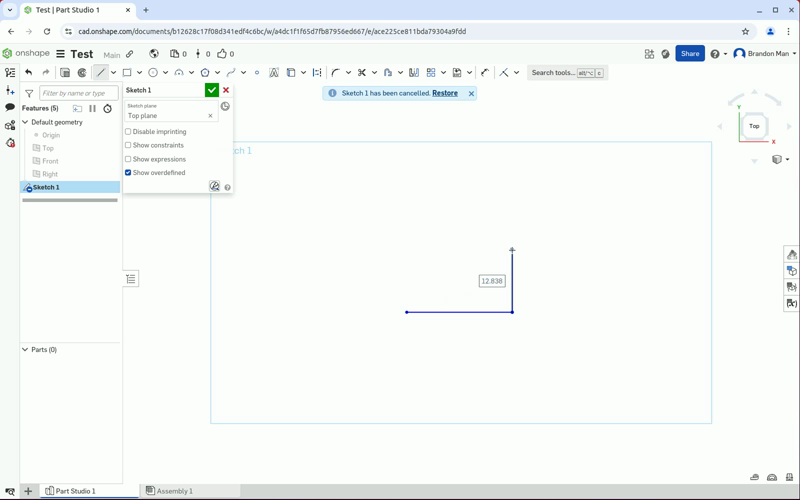
key_down(shift)
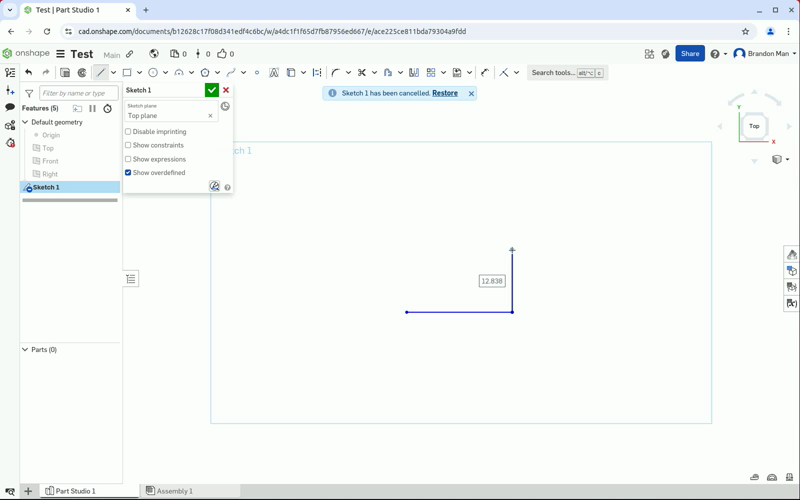
mouse_move(406, 249)
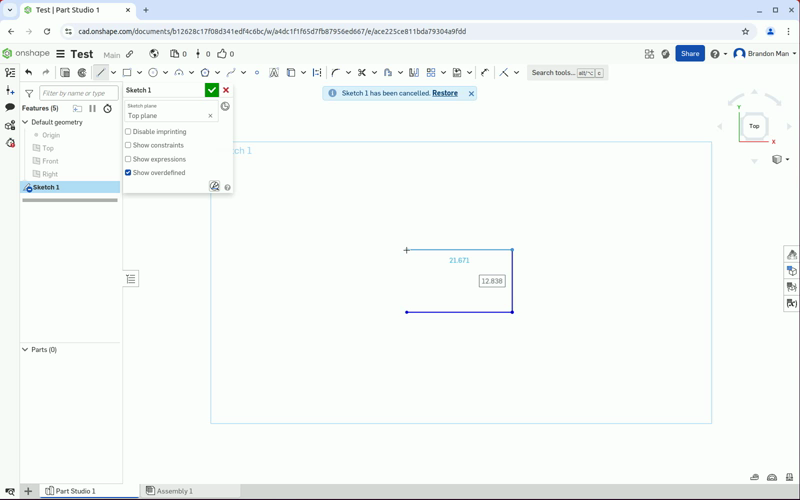
click(406, 249)
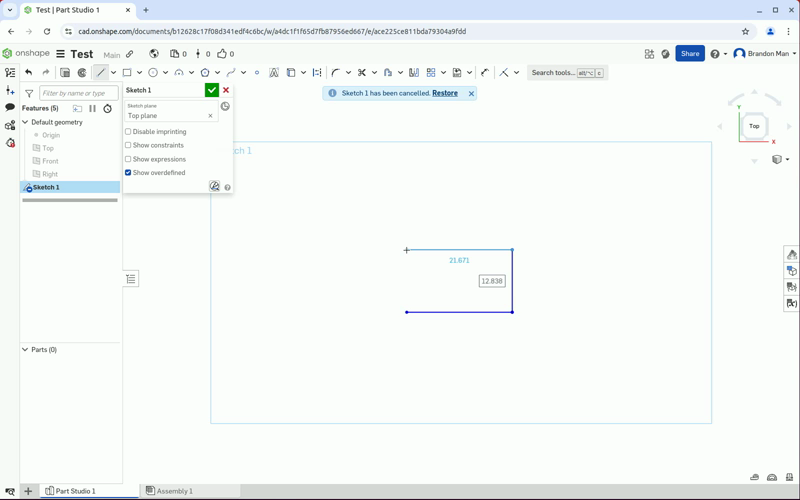
key_up(shift)
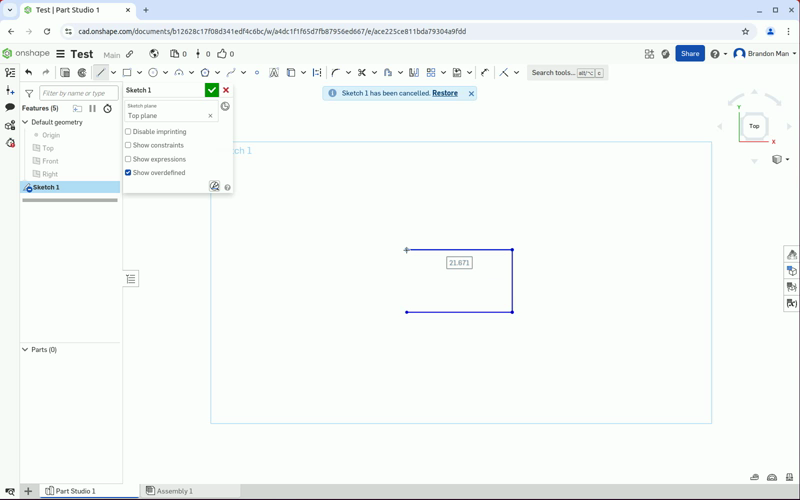
key_down(shift)
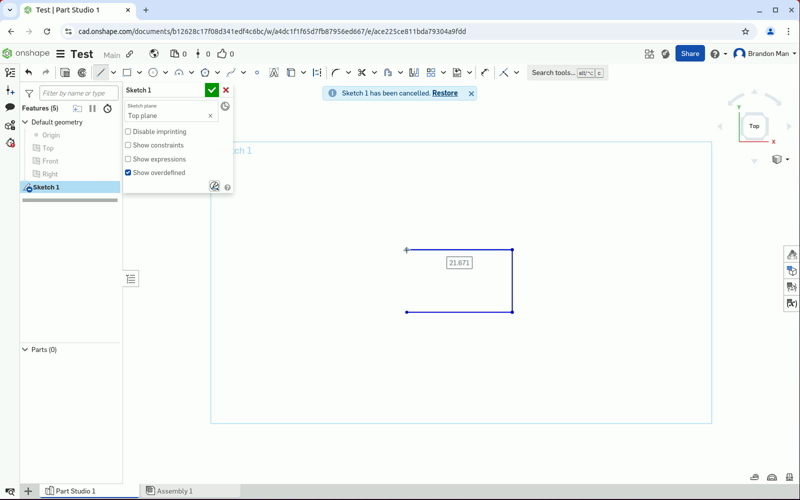
mouse_move(406, 312)
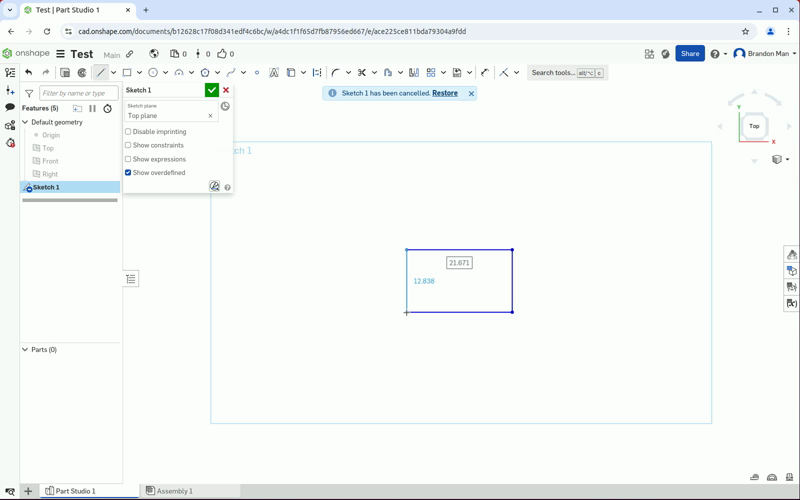
key_up(shift)
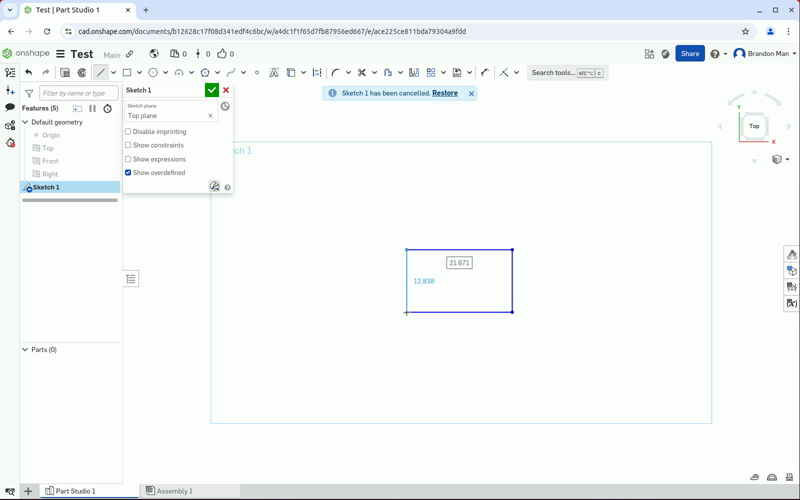
click(406, 312)
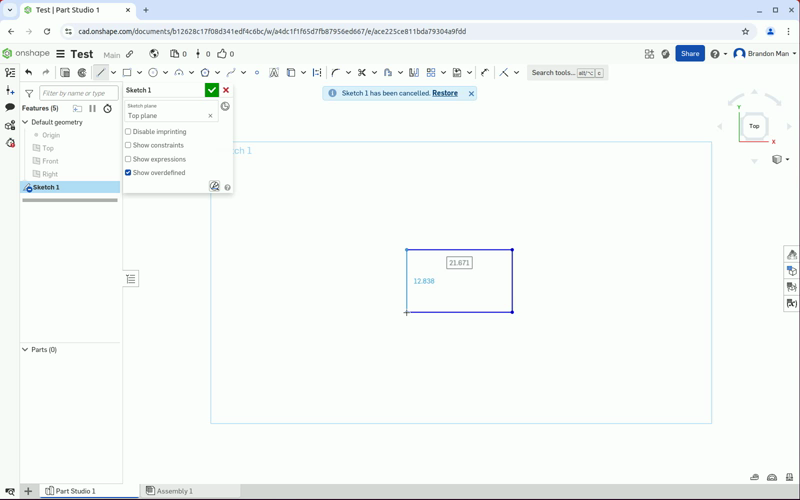
key(esc)
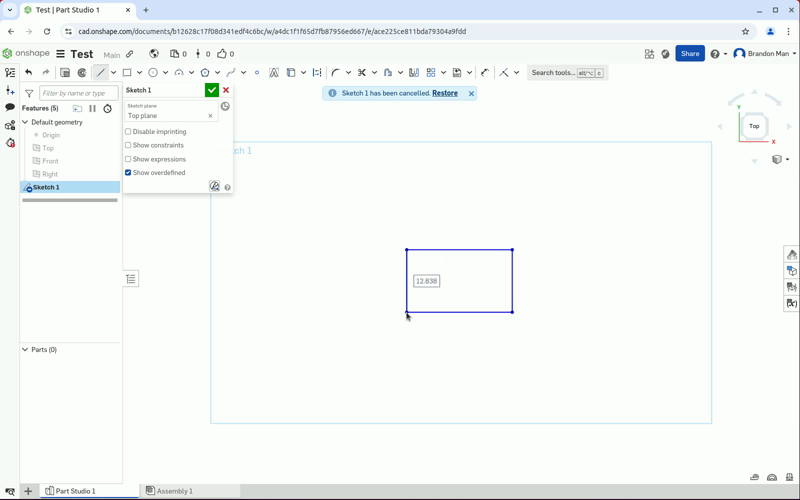
mouse_move(499, 283)
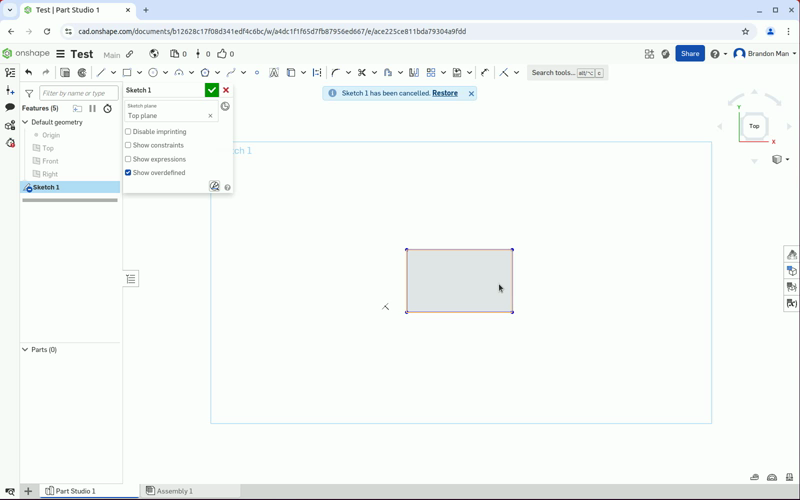
click(499, 283)
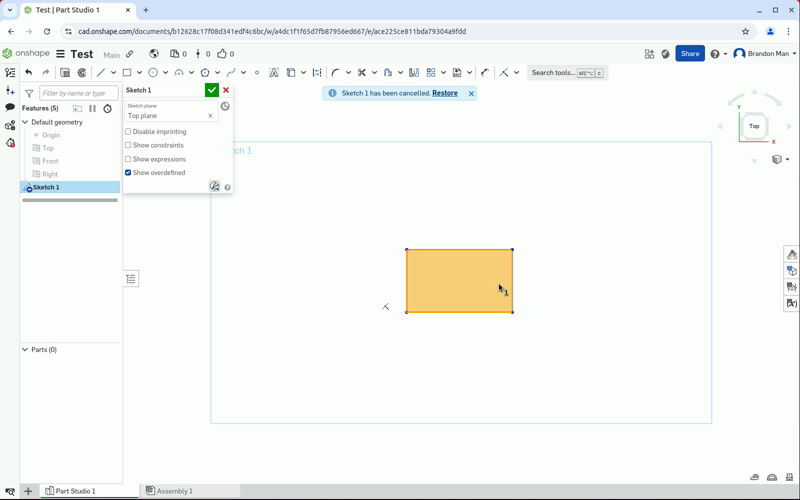
mouse_move(73, 352)
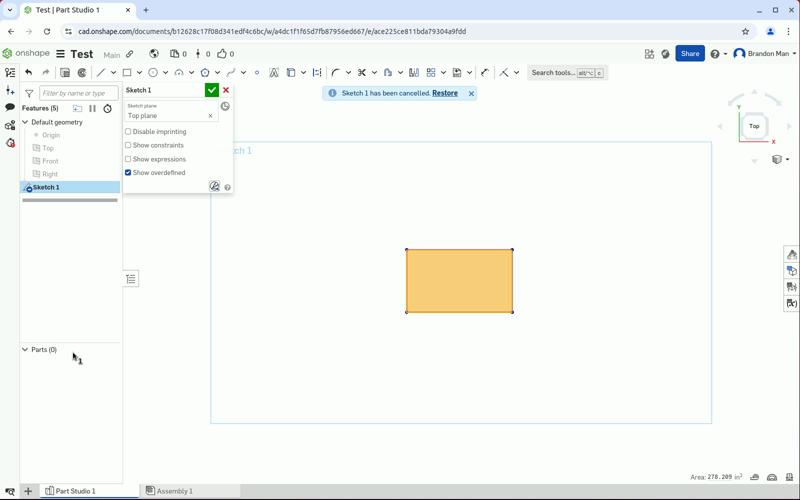
key(shift+y)
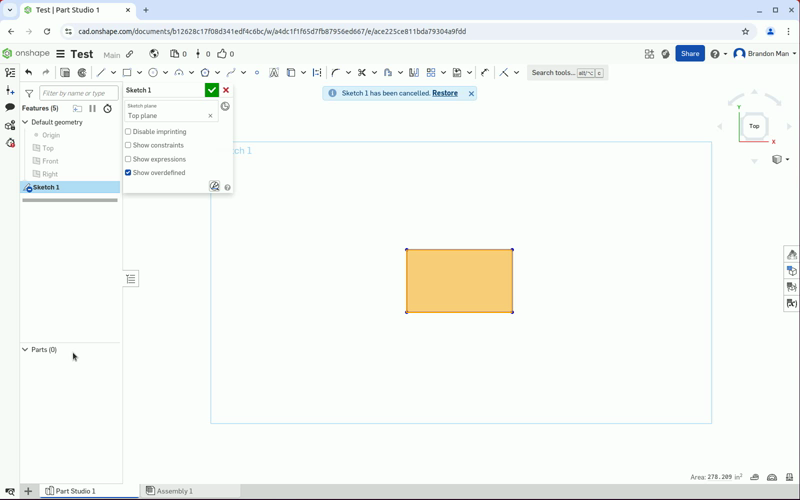
key(shift+e)
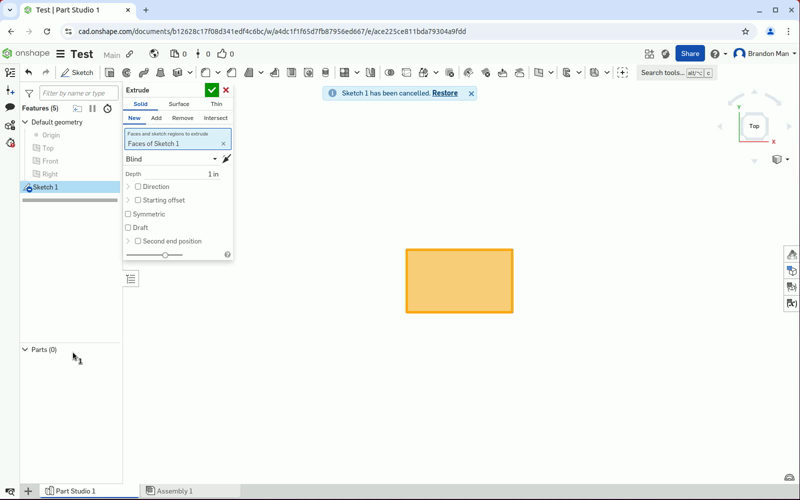
mouse_move(143, 106)
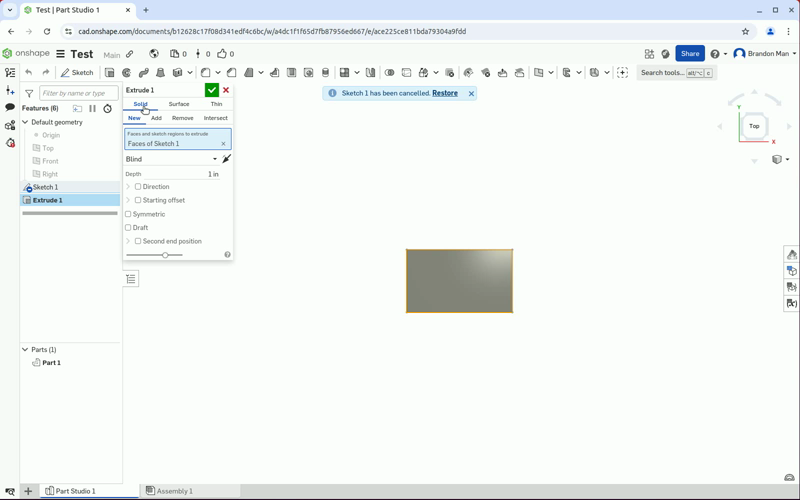
click(143, 106)
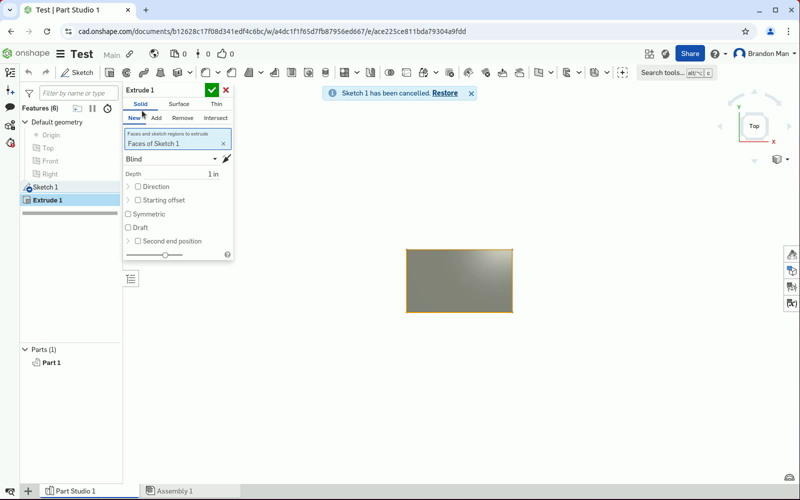
mouse_move(137, 120)
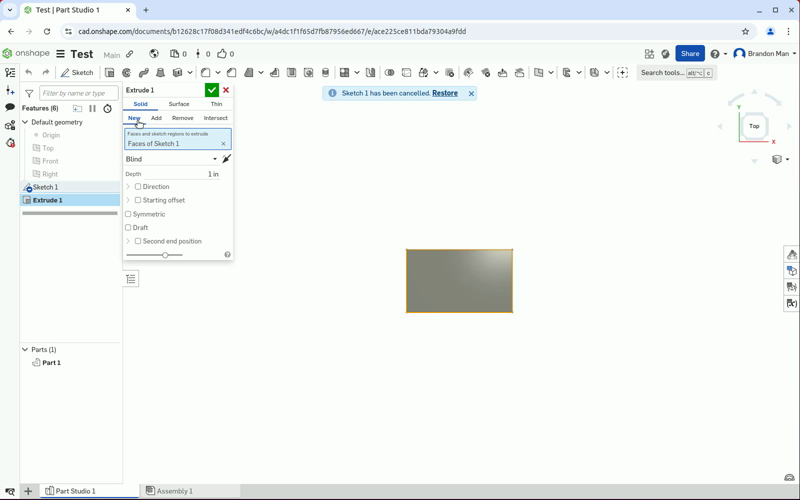
click(137, 120)
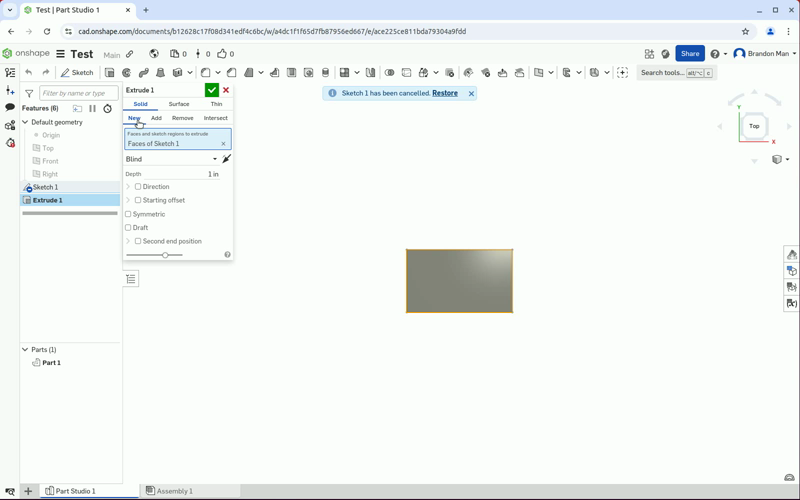
key(tab, 4)
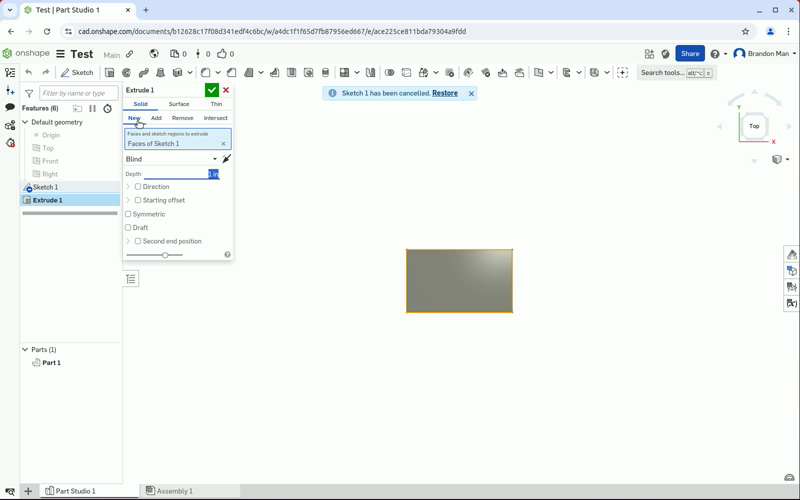
text(15.405)
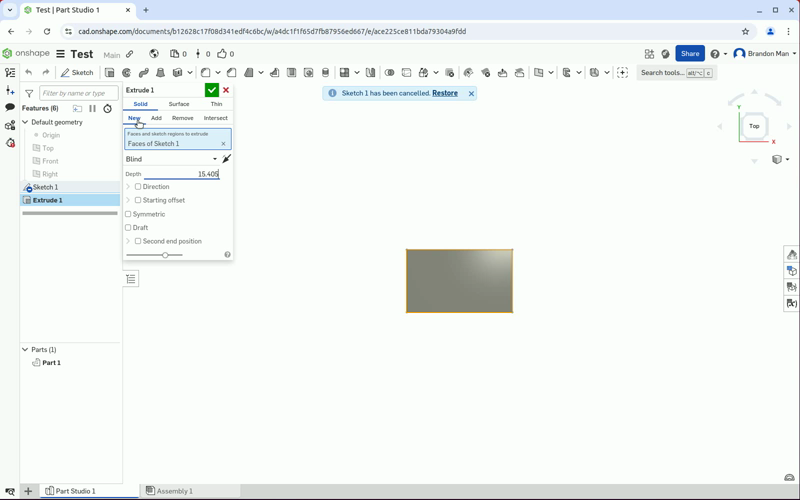
key(enter)
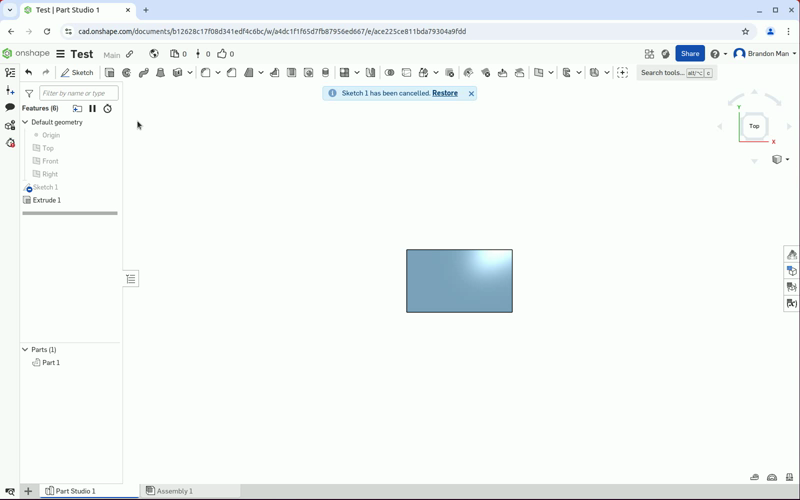
key(shift+h)
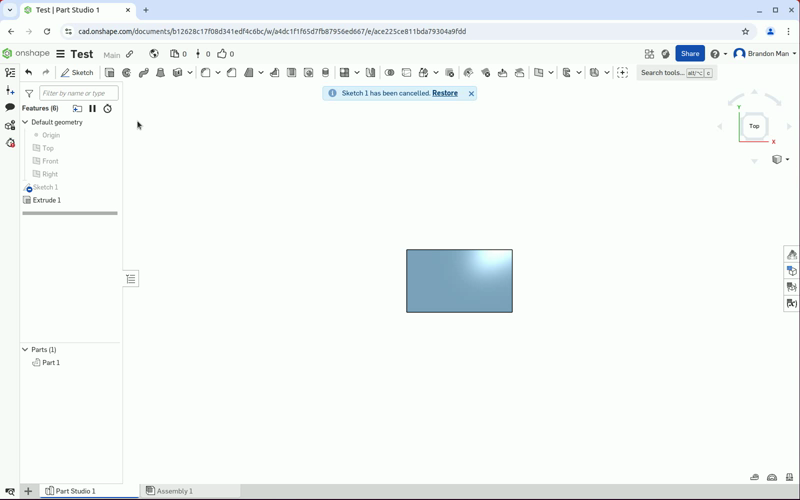
key(shift+h)
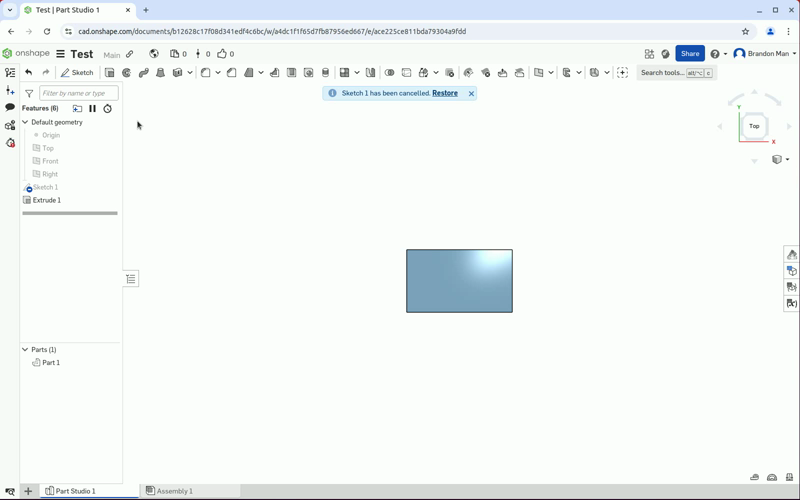
mouse_move(73, 189)
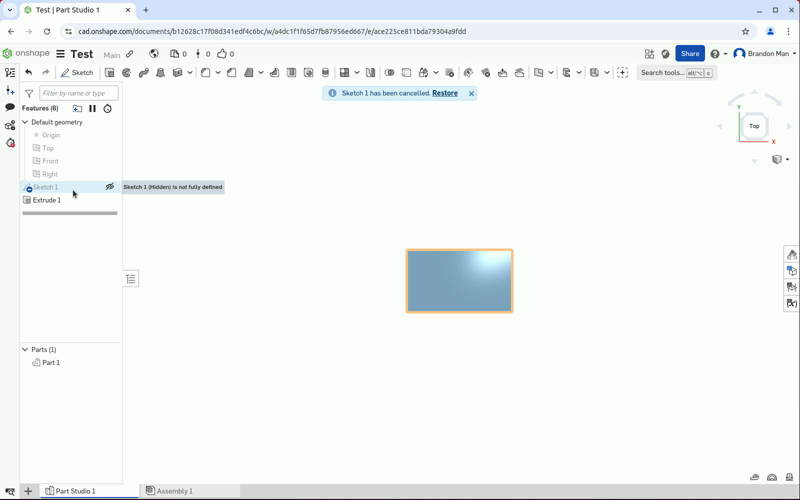
click(73, 189)
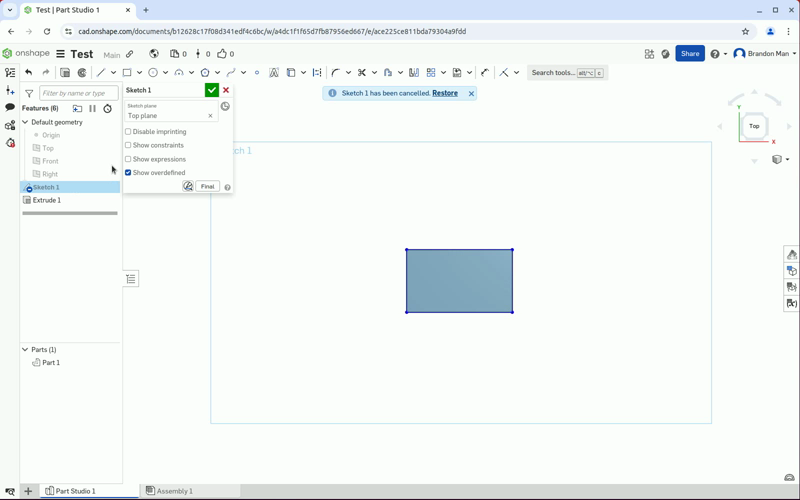
mouse_move(229, 92)
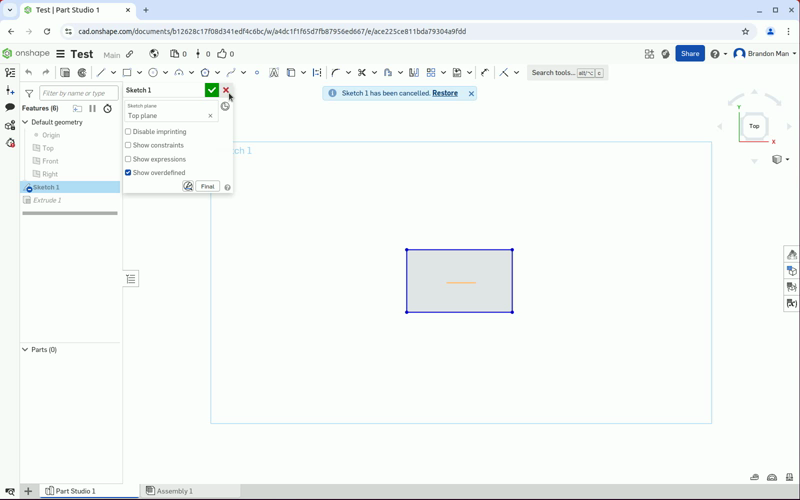
click(229, 92)
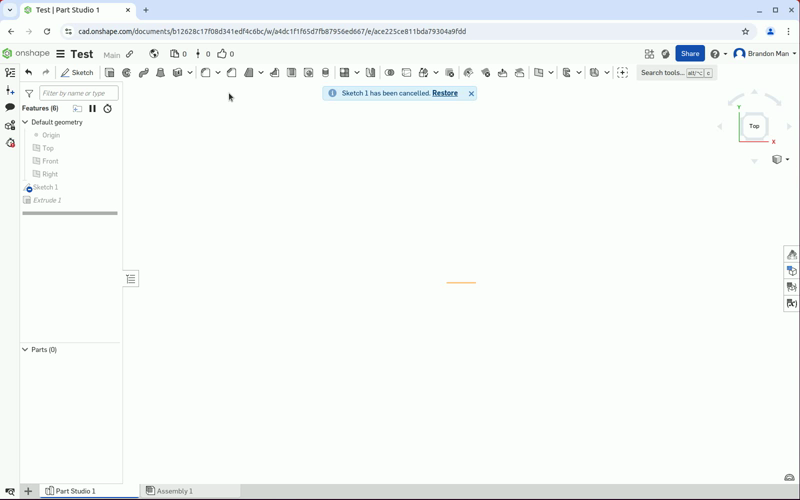
mouse_move(73, 352)
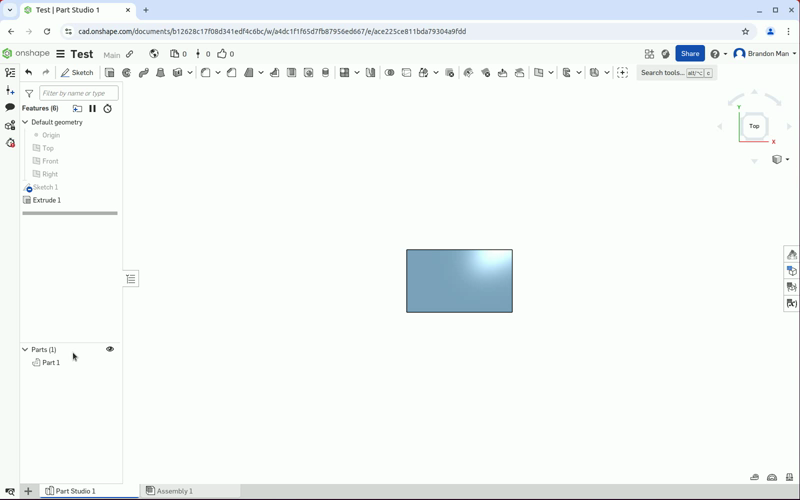
key(y)
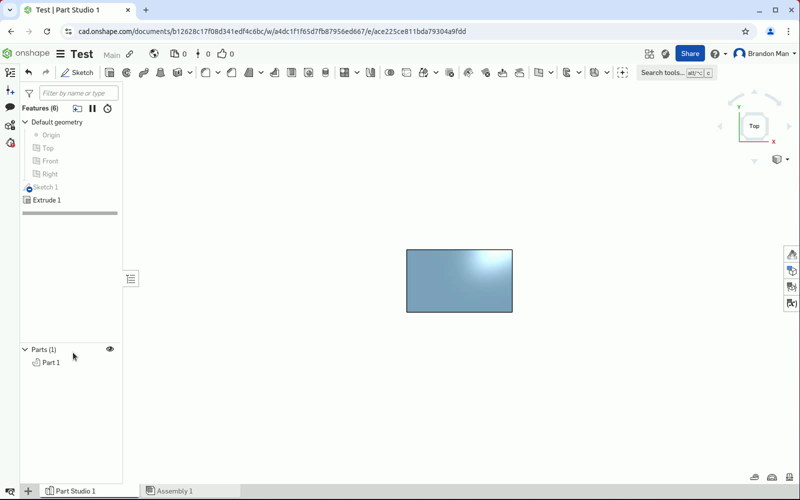
key(shift+p)
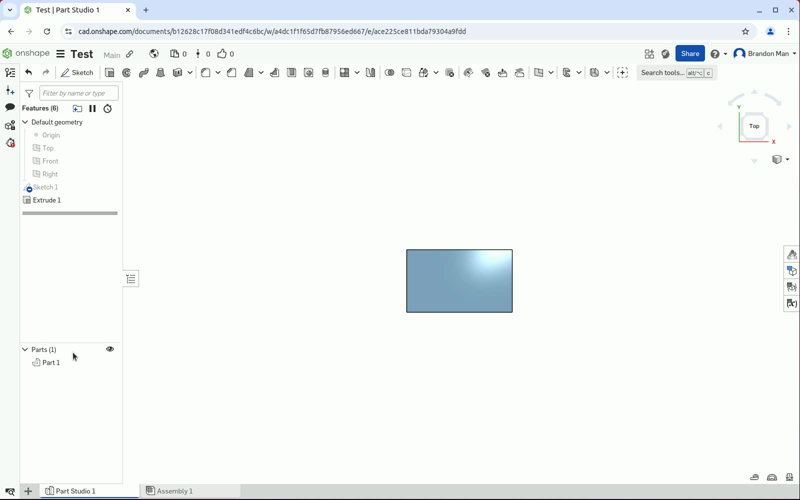
key(space)
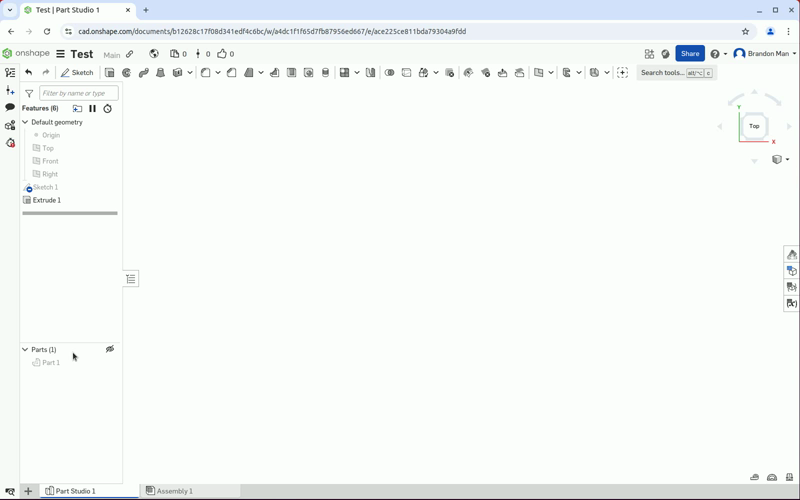
key_down(shift)
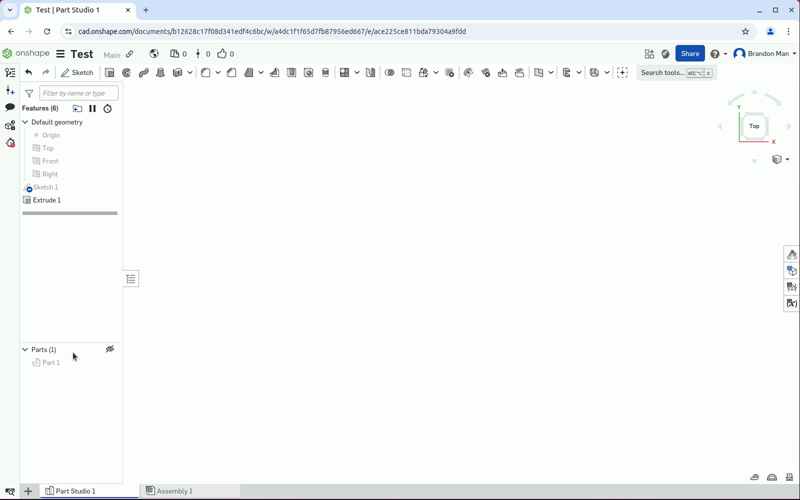
key(up)
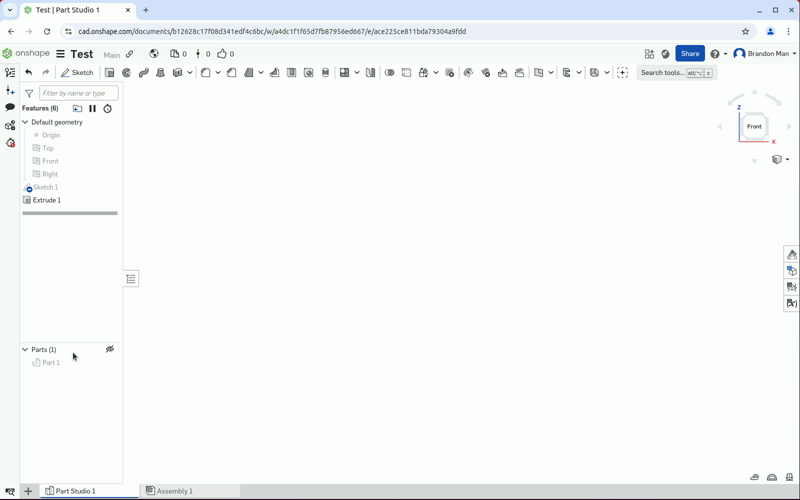
key_up(shift)
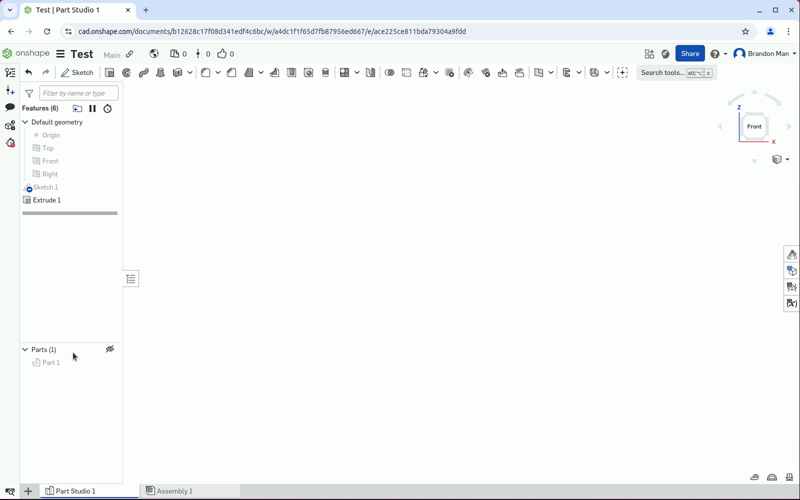
mouse_move(73, 352)
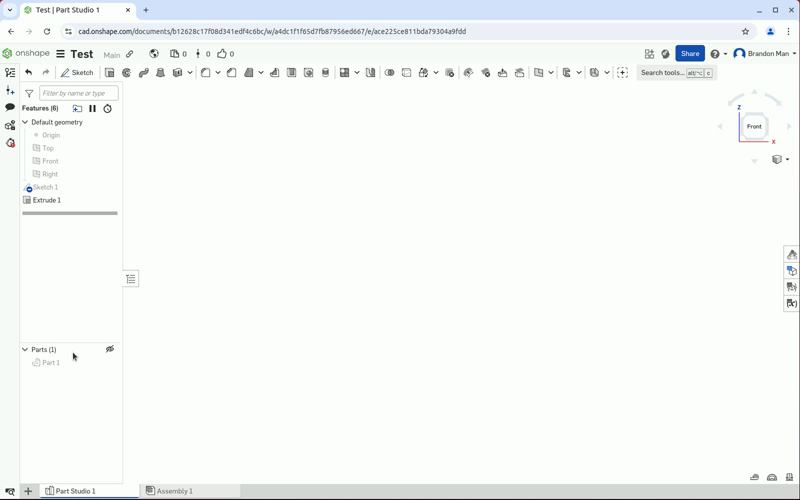
key(shift+y)
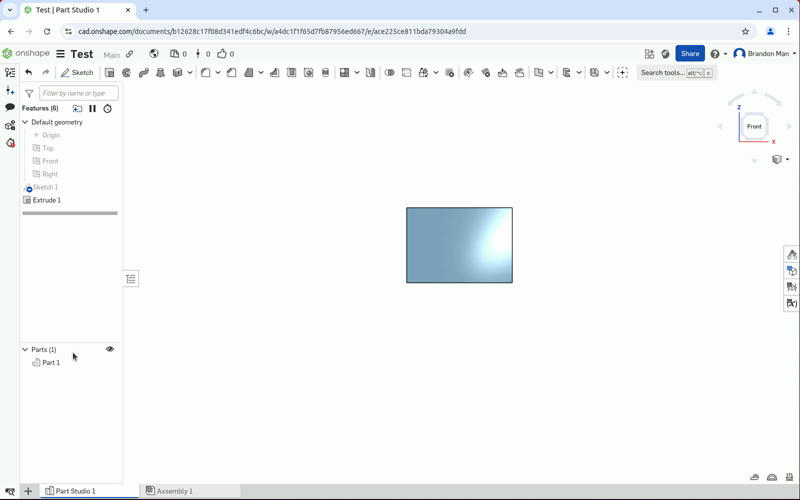
mouse_move(541, 75)
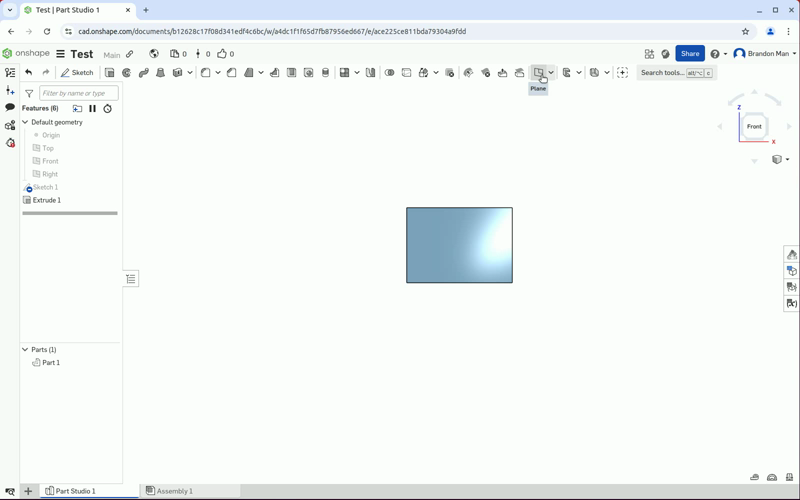
click(541, 75)
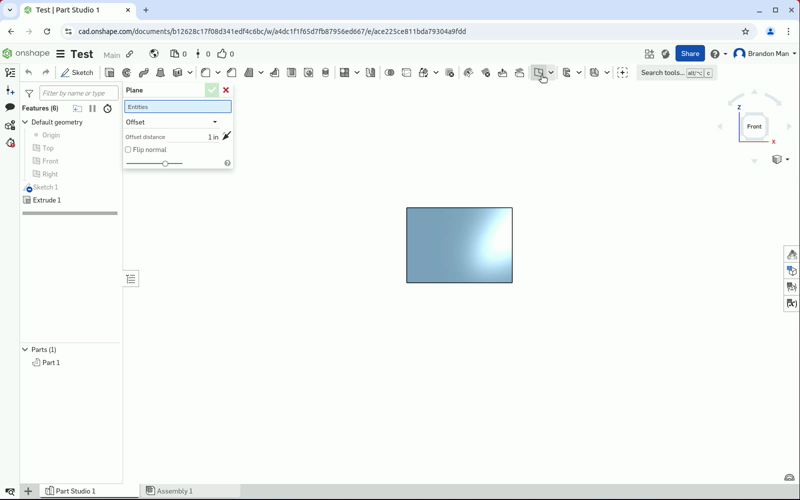
mouse_move(73, 163)
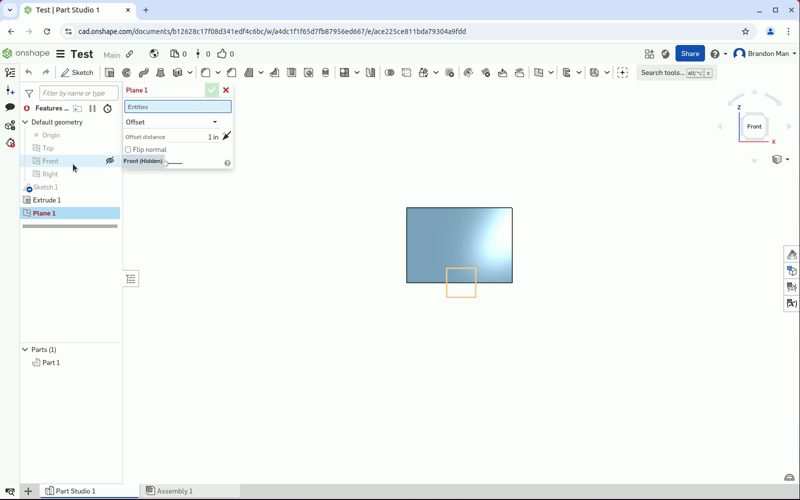
click(73, 163)
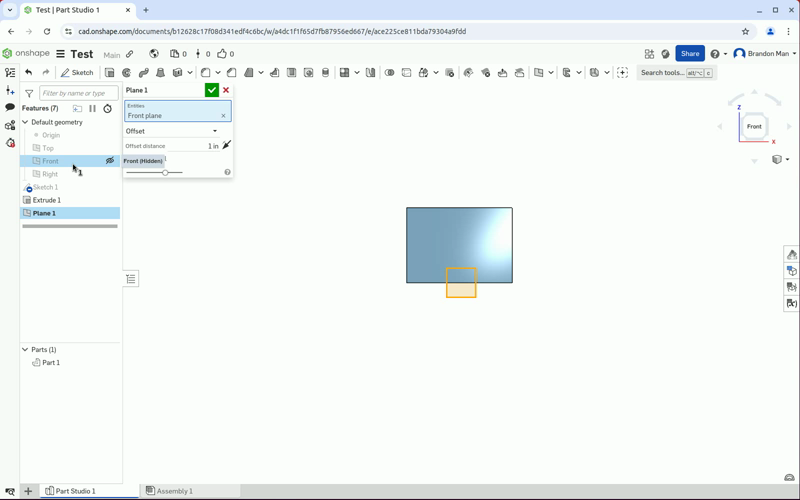
key(tab, 2)
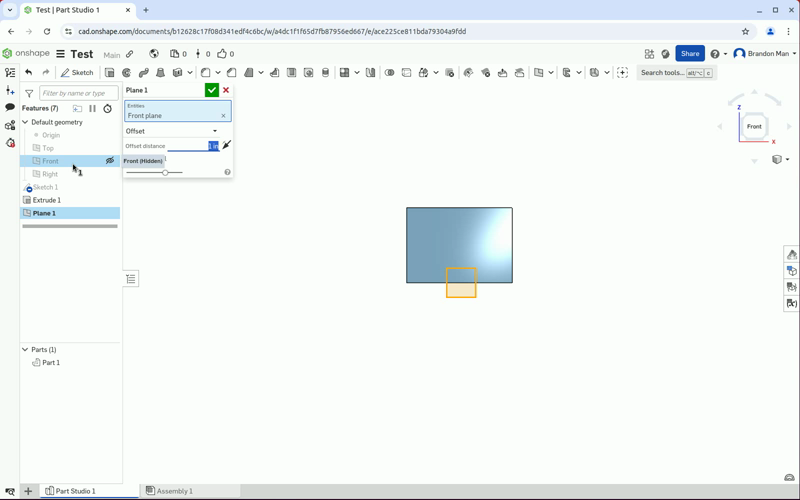
text(6.008)
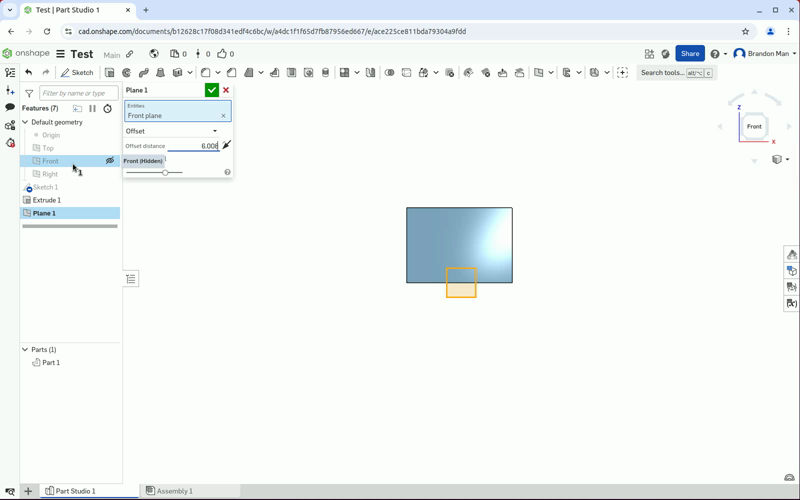
key(enter, 2)
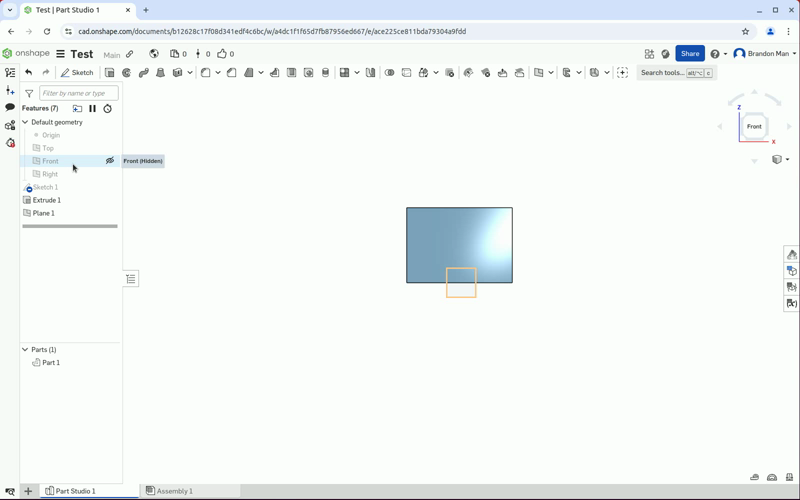
key(shift+s)
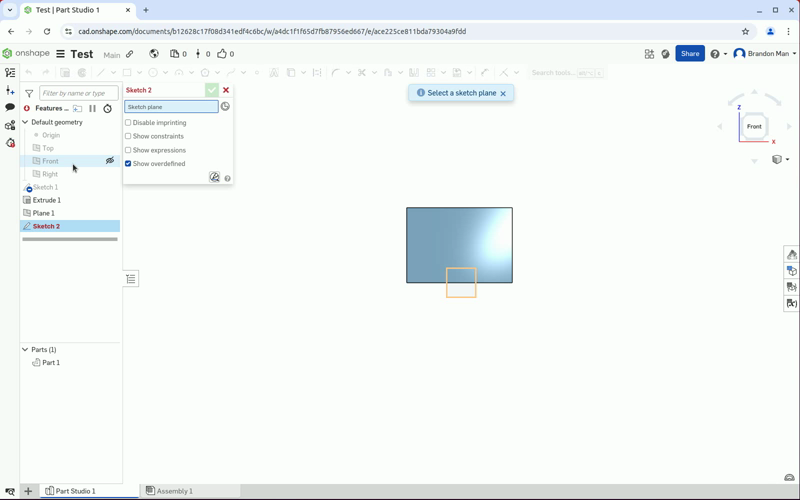
mouse_move(73, 215)
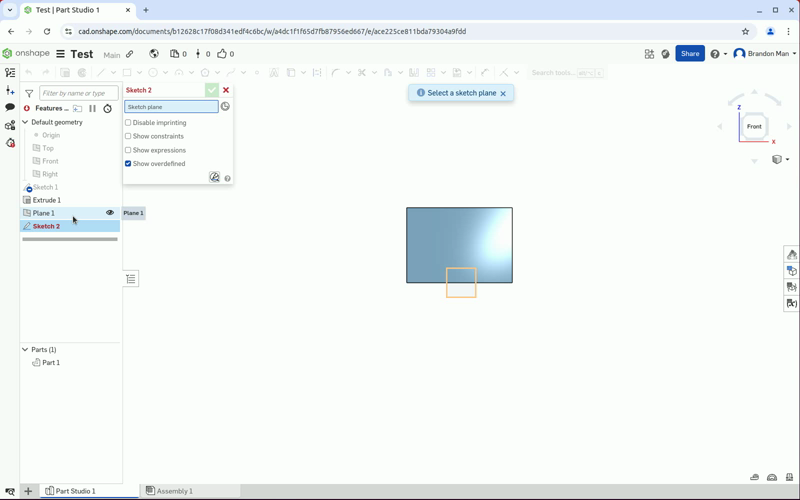
click(73, 215)
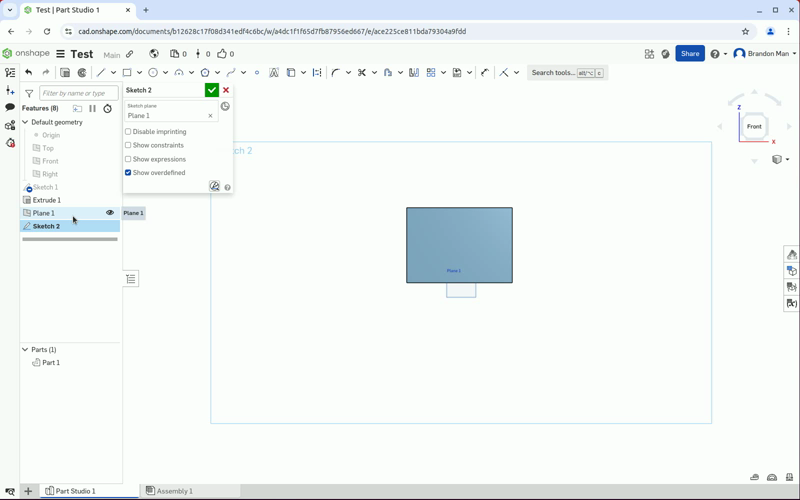
mouse_move(73, 352)
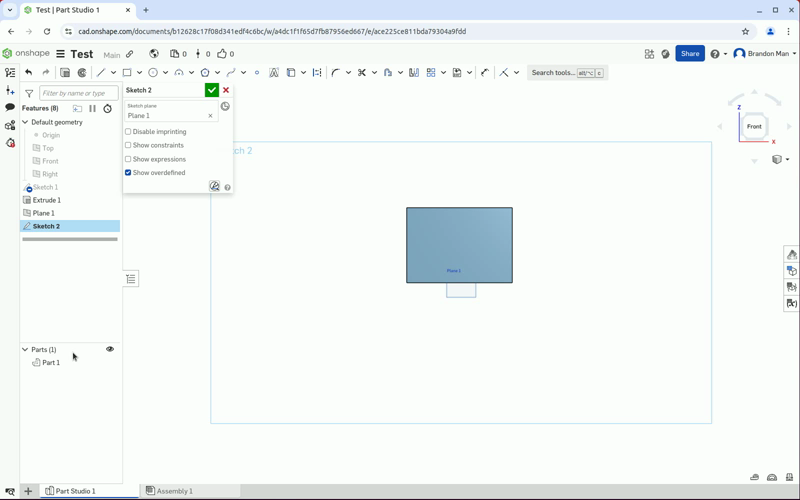
key(y)
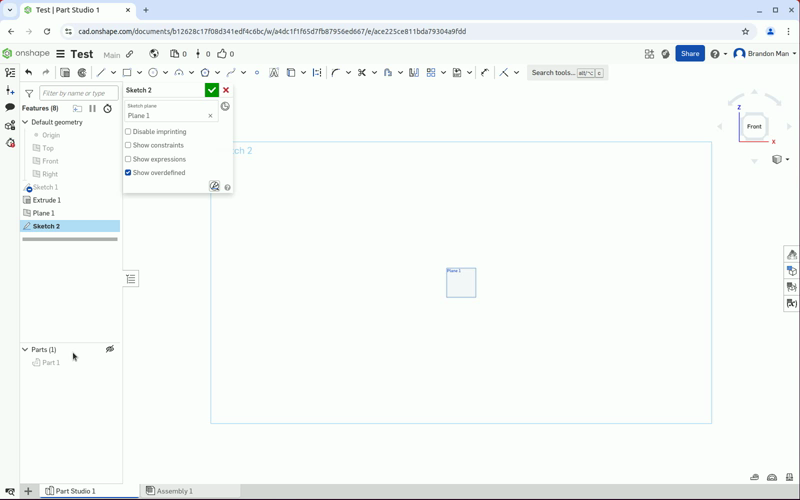
key(l)
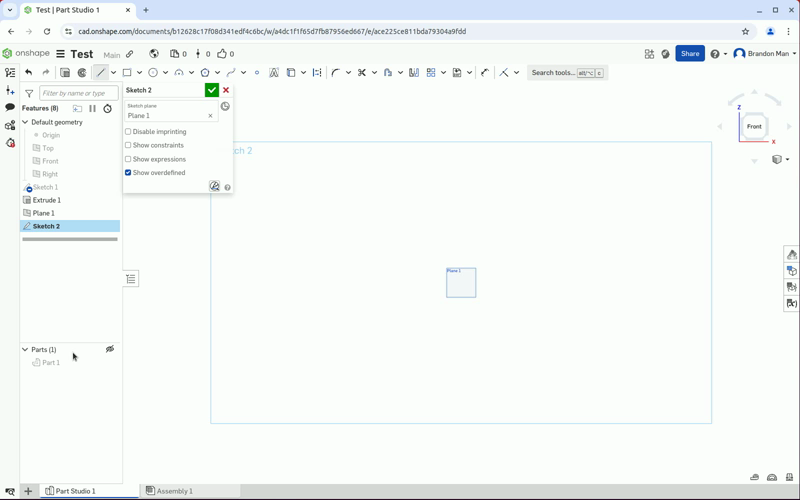
key_down(shift)
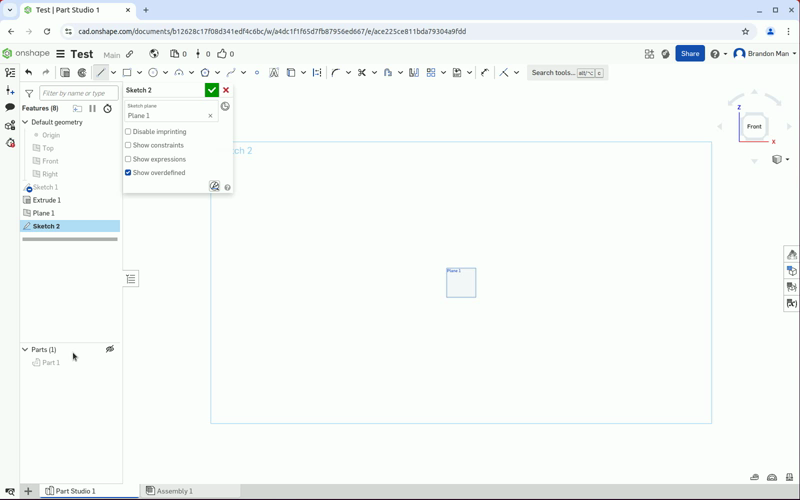
mouse_move(460, 282)
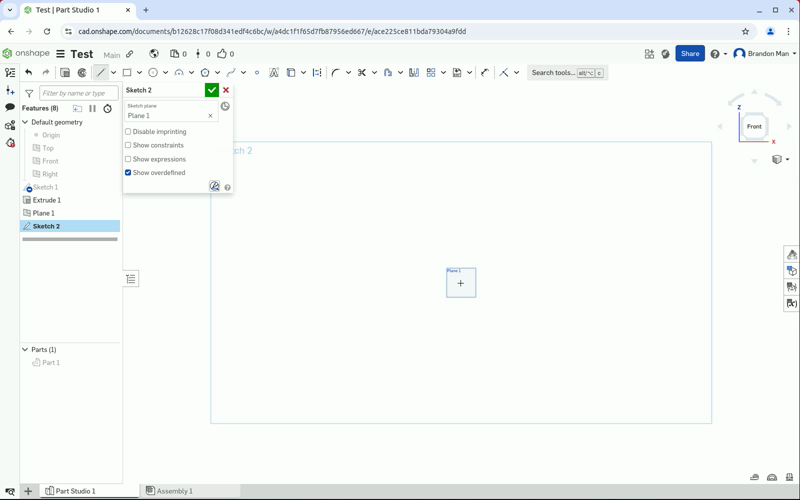
click(460, 282)
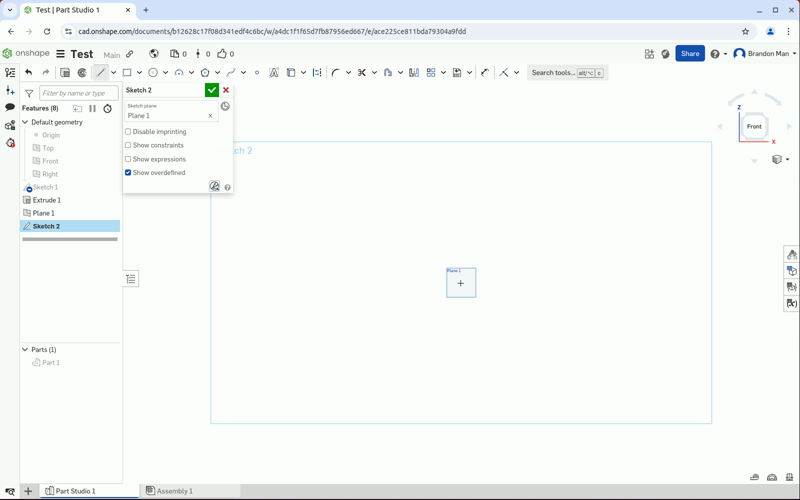
key_up(shift)
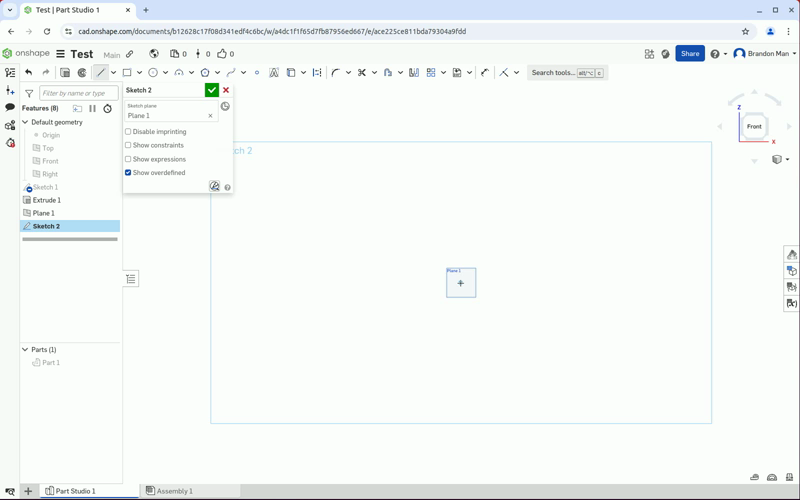
key_down(shift)
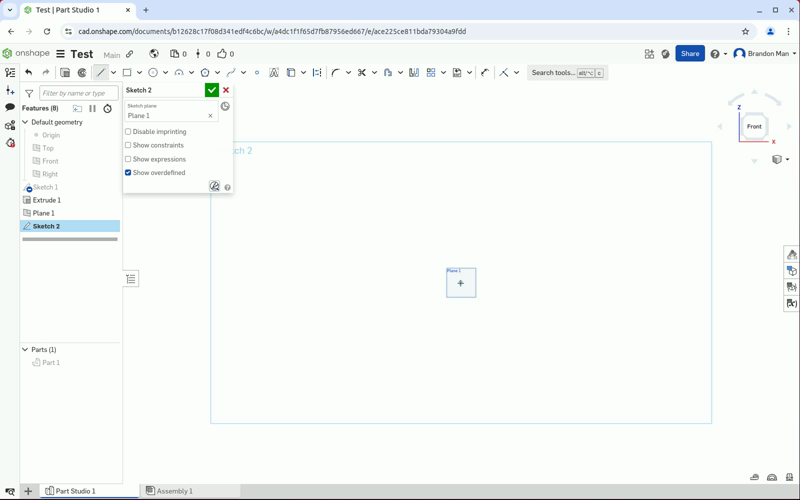
mouse_move(490, 282)
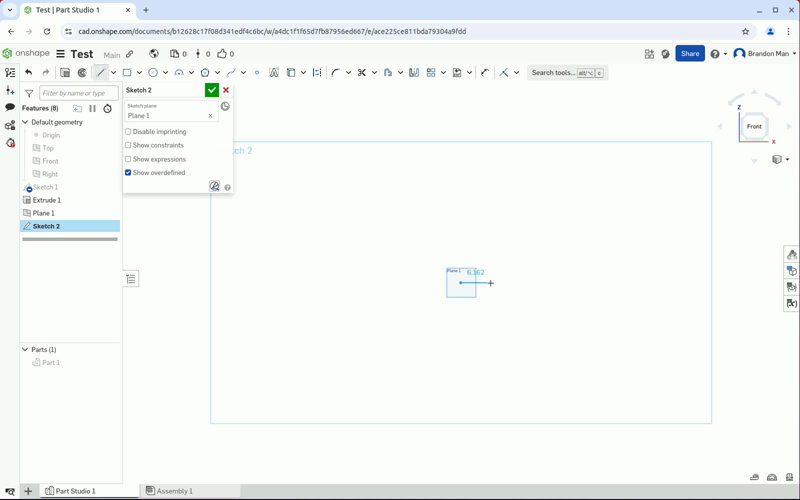
mouse_move(474, 282)
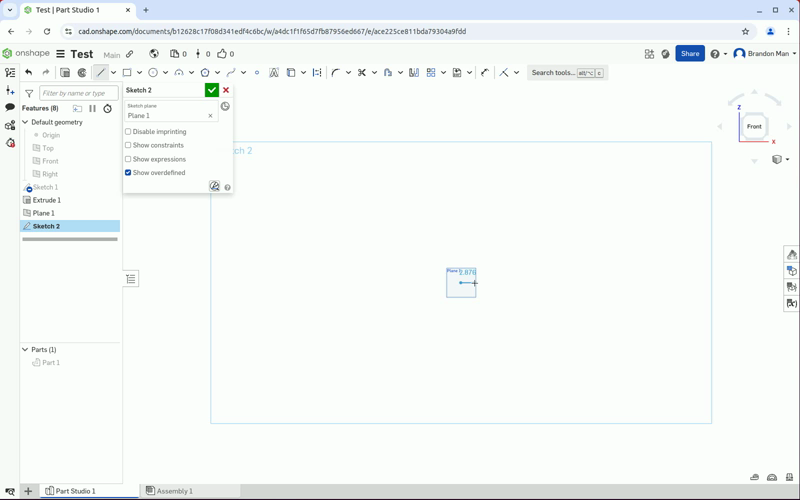
click(474, 282)
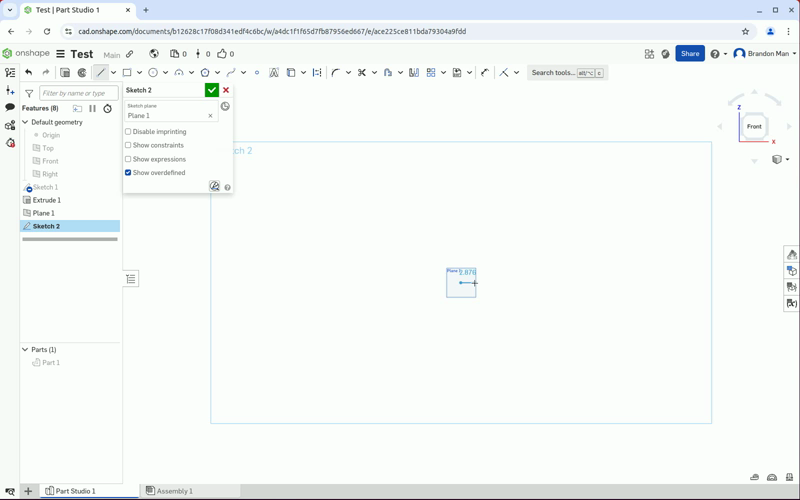
key_up(shift)
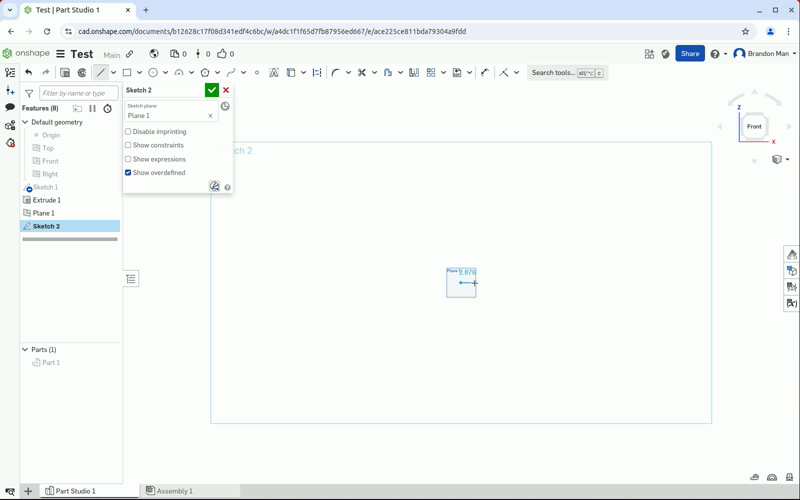
key_down(shift)
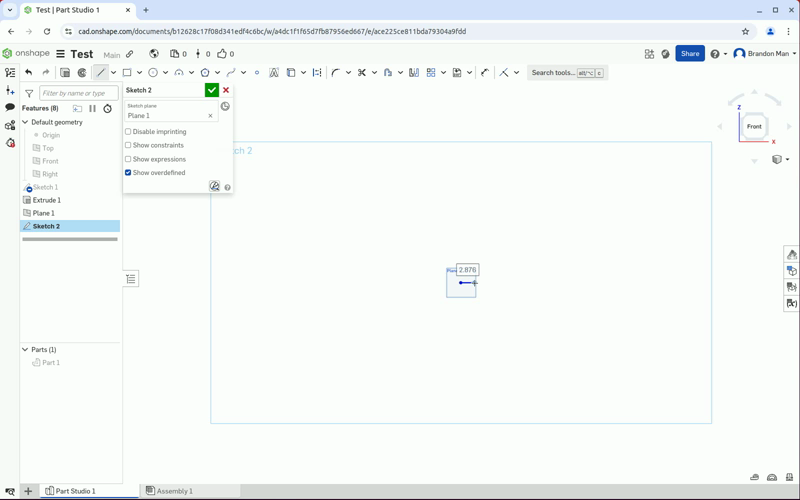
mouse_move(504, 282)
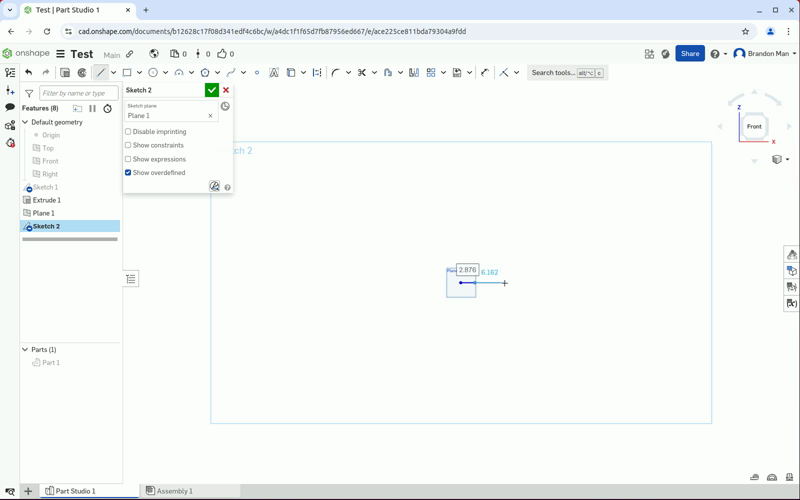
mouse_move(474, 258)
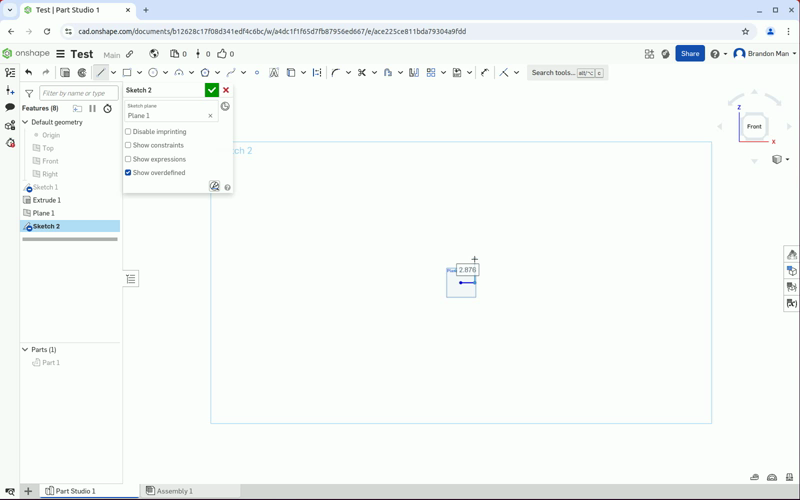
click(474, 258)
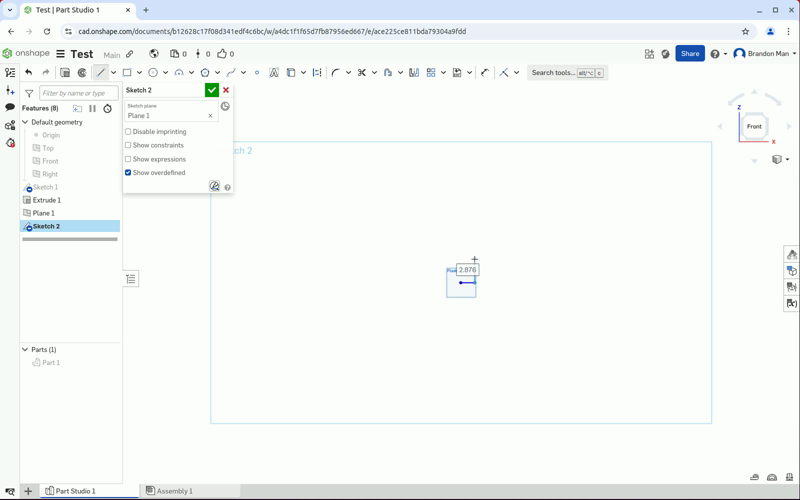
key_up(shift)
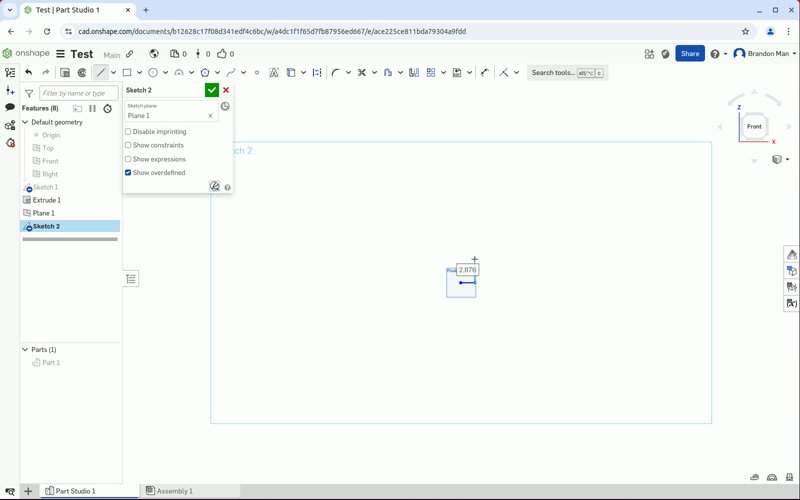
key_down(shift)
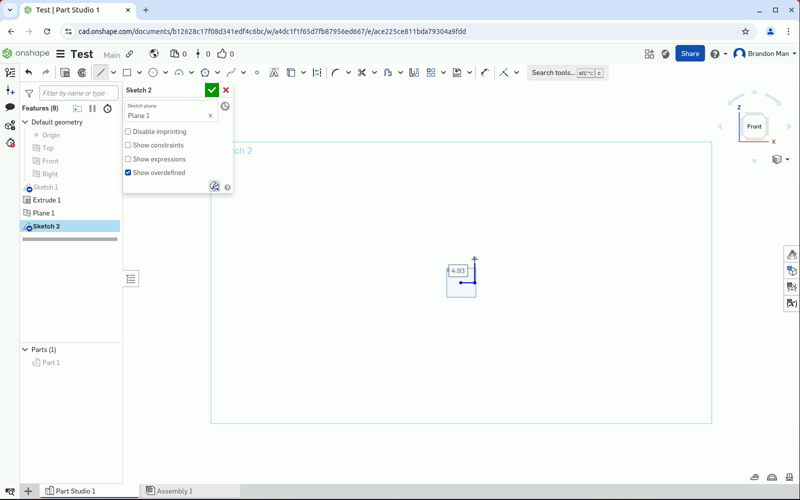
mouse_move(504, 258)
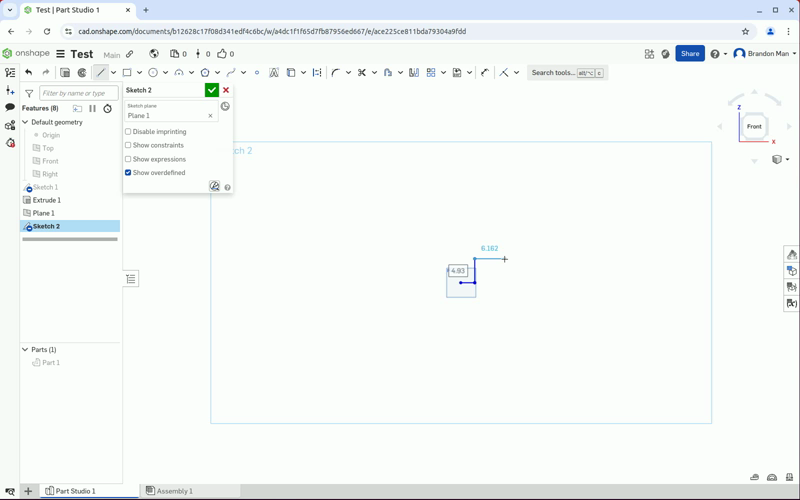
mouse_move(460, 258)
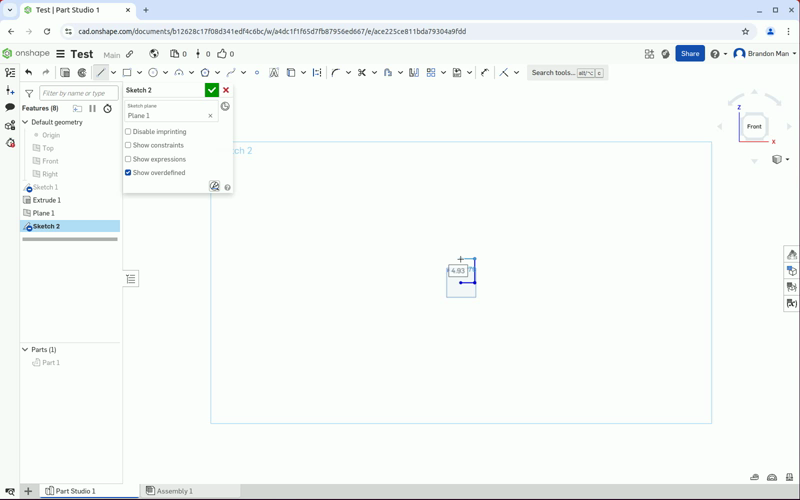
click(460, 258)
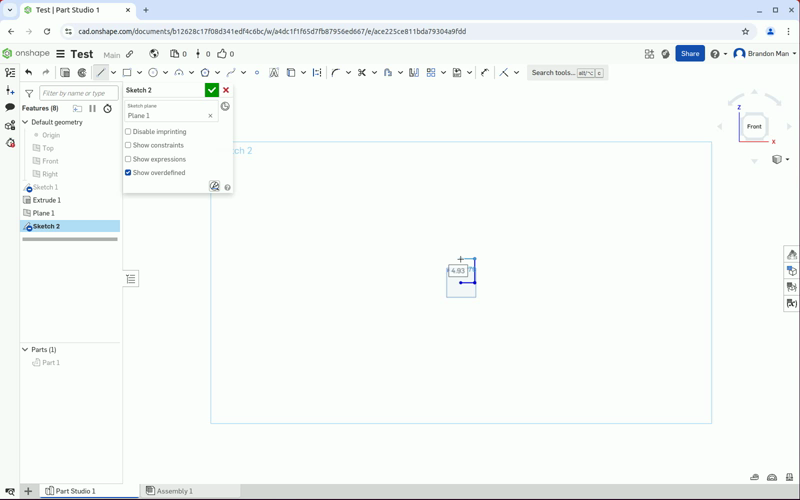
key_up(shift)
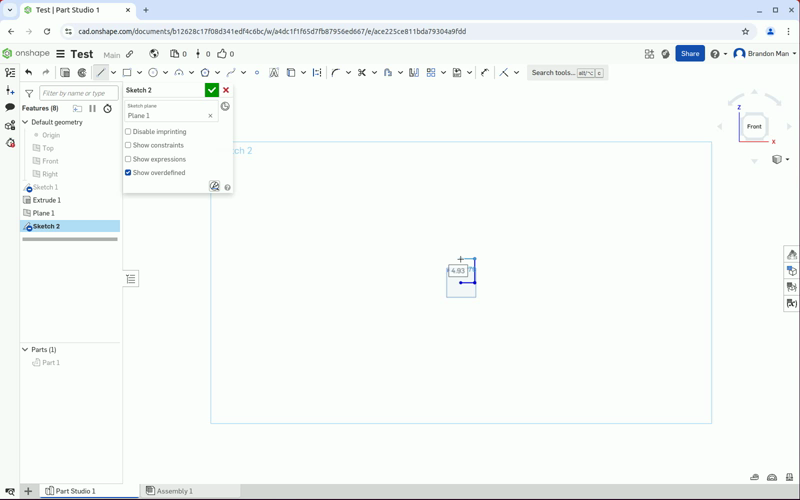
mouse_move(490, 258)
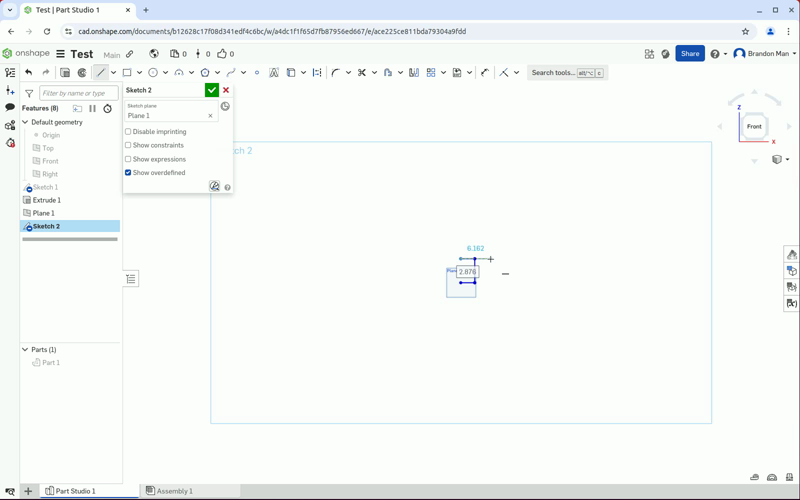
key_down(shift)
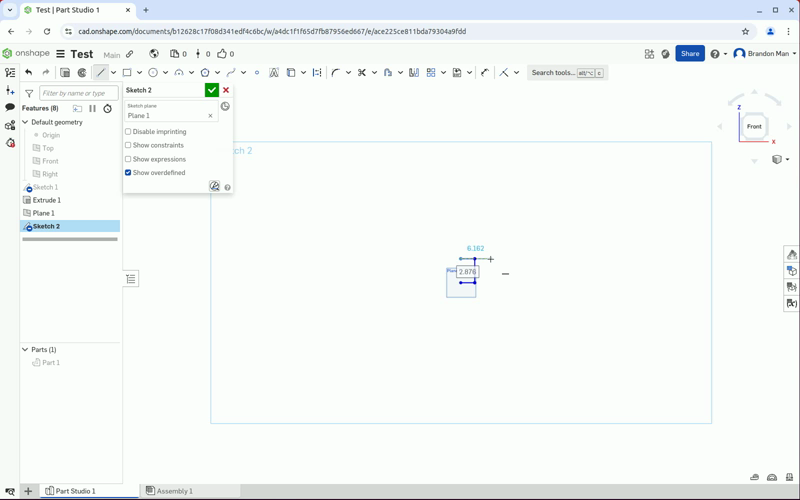
mouse_move(460, 282)
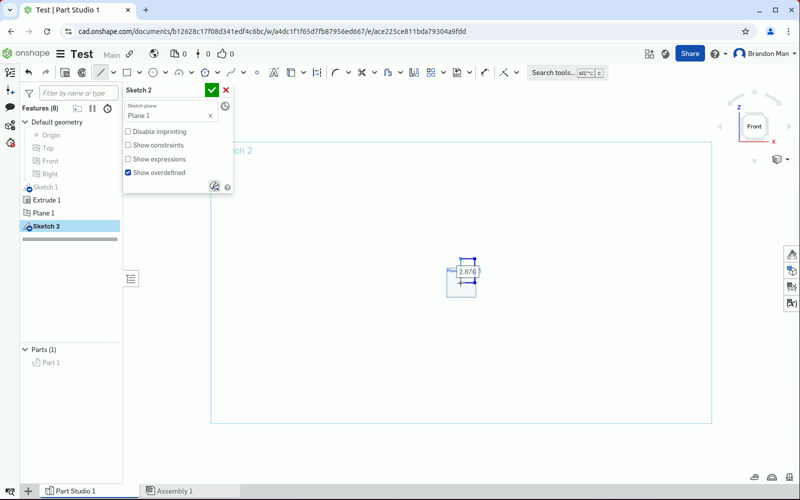
key_up(shift)
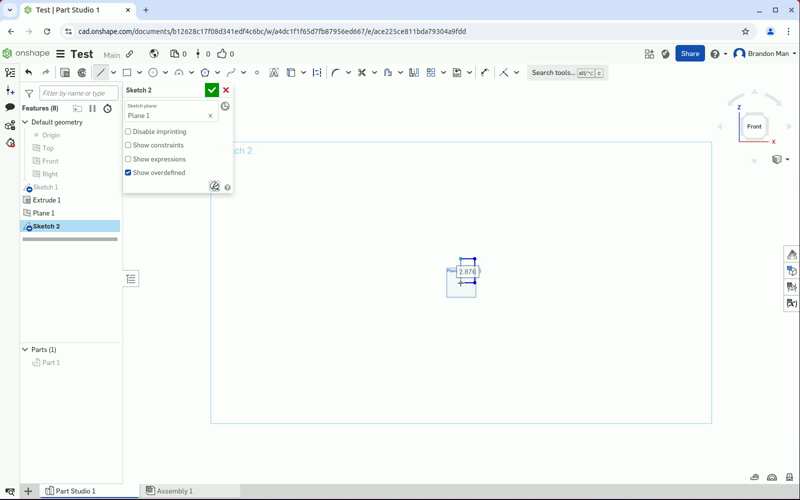
click(460, 282)
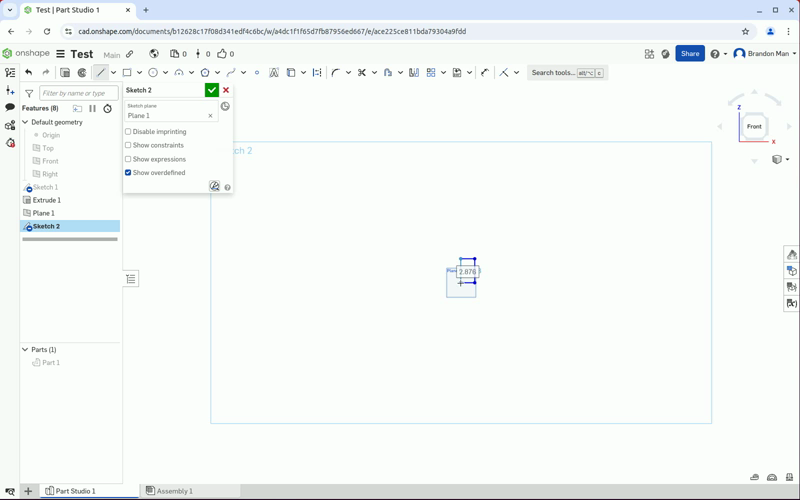
key(esc)
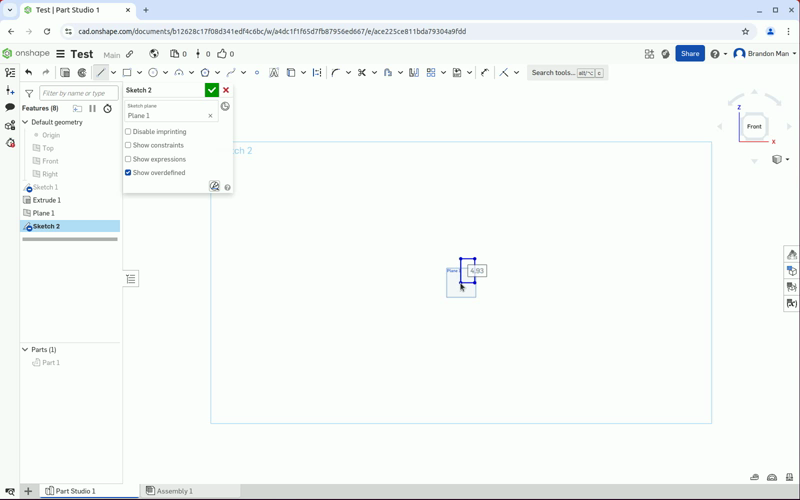
mouse_move(465, 266)
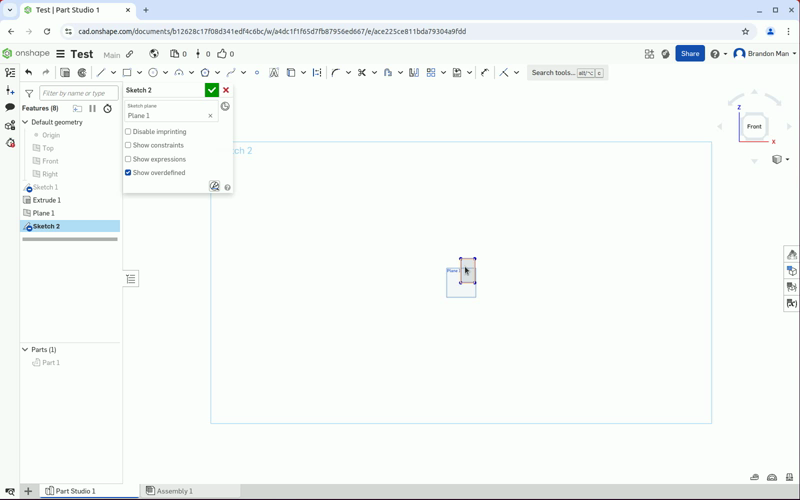
scroll(6)
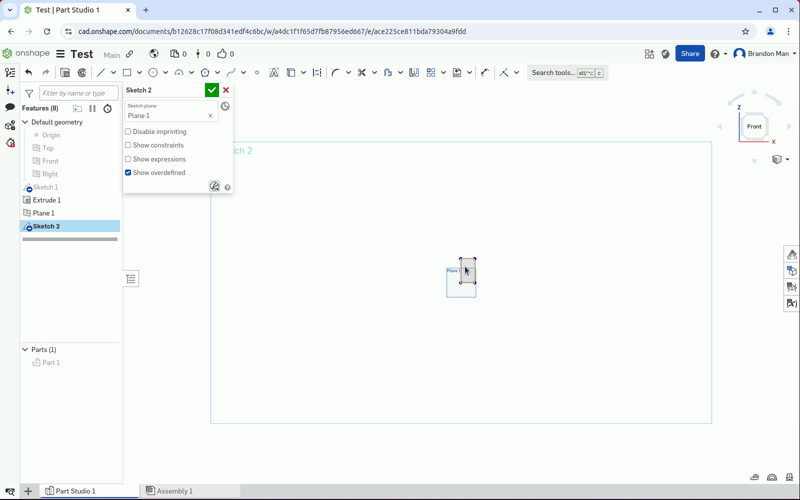
scroll(6)
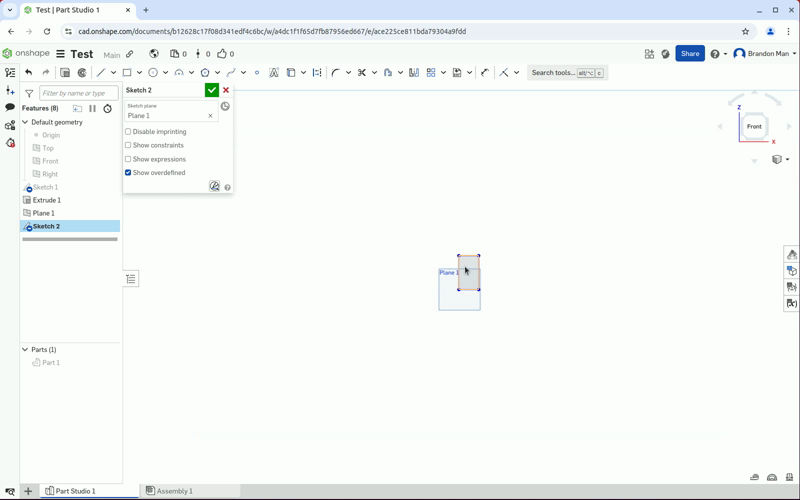
scroll(6)
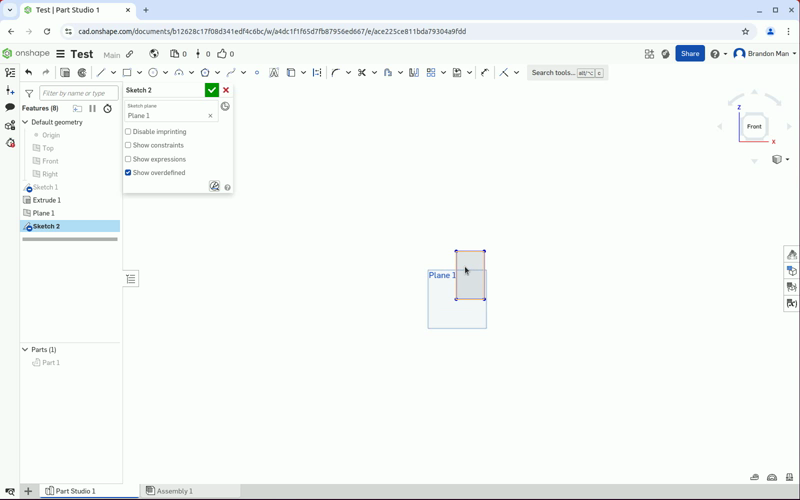
scroll(6)
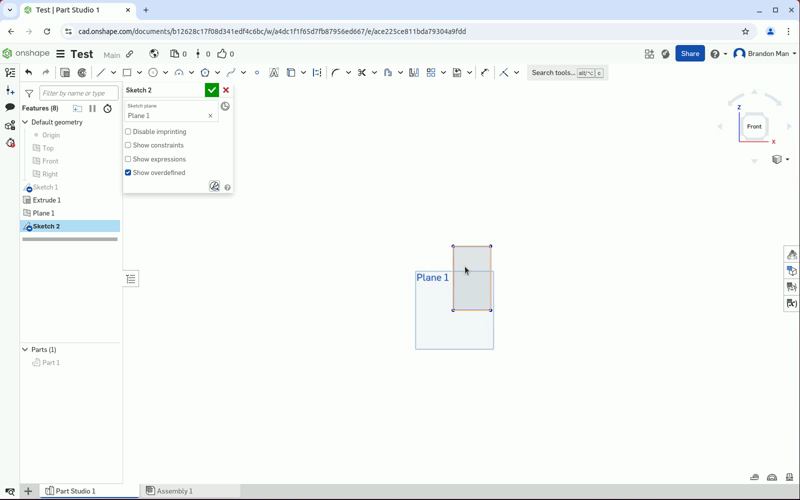
scroll(6)
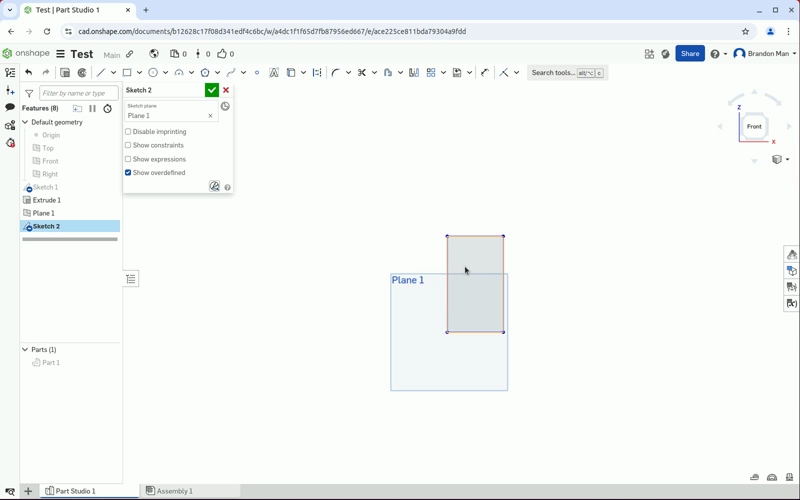
scroll(6)
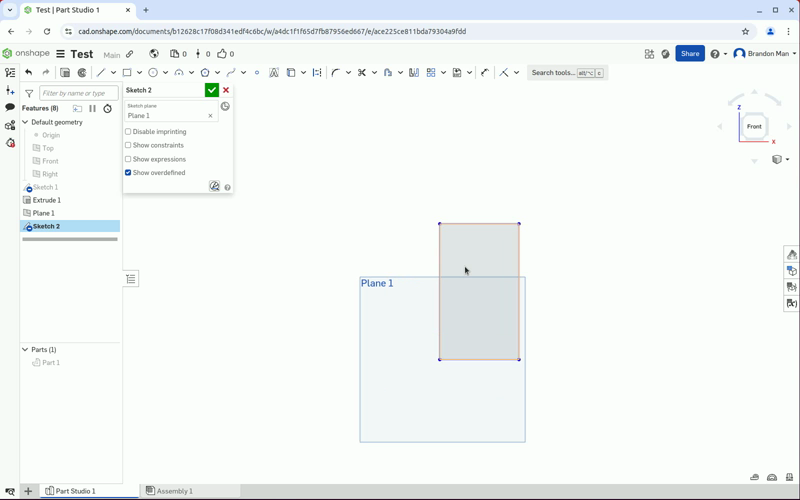
scroll(6)
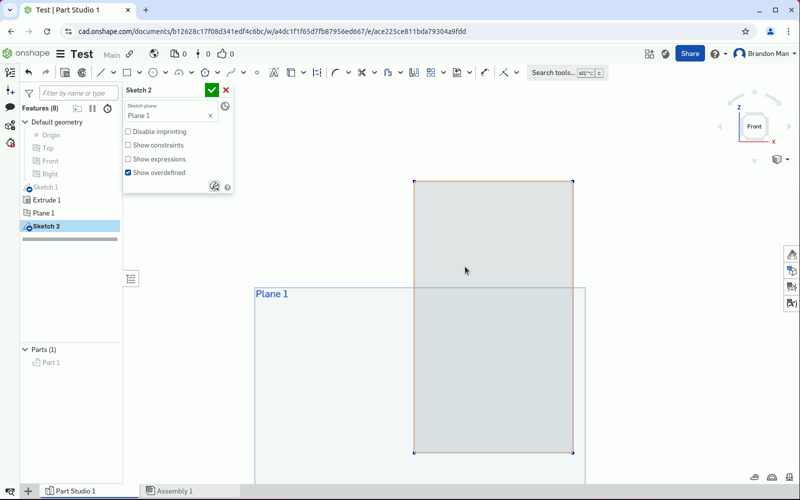
click(465, 266)
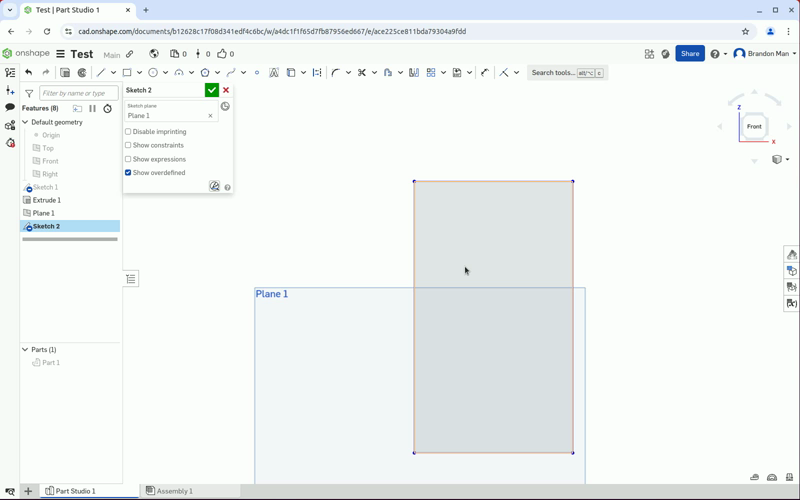
scroll(-6)
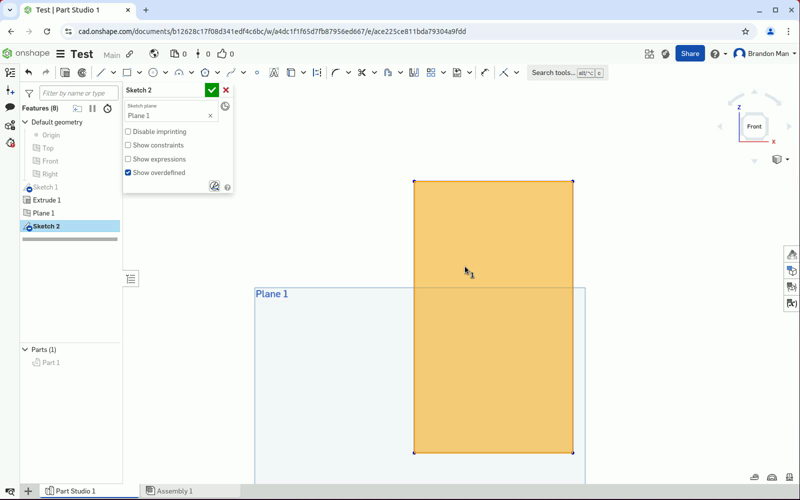
scroll(-6)
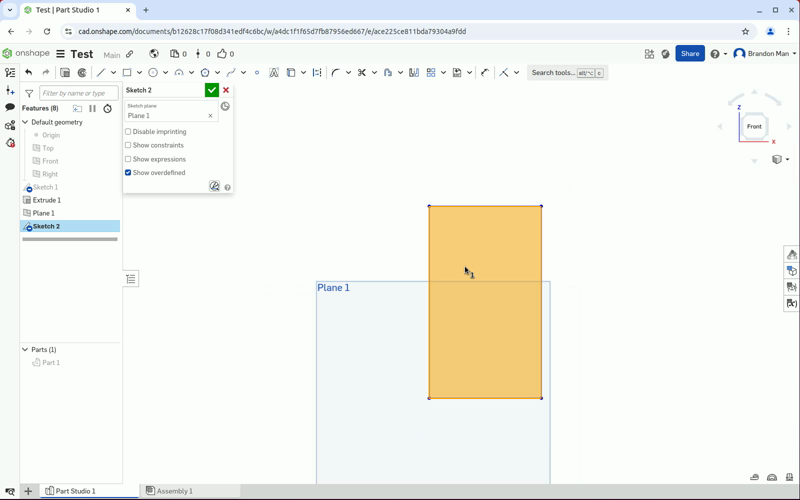
scroll(-6)
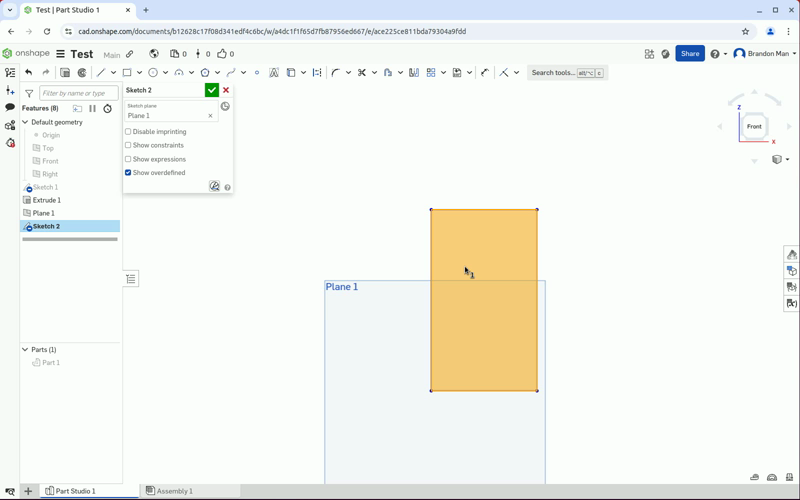
scroll(-6)
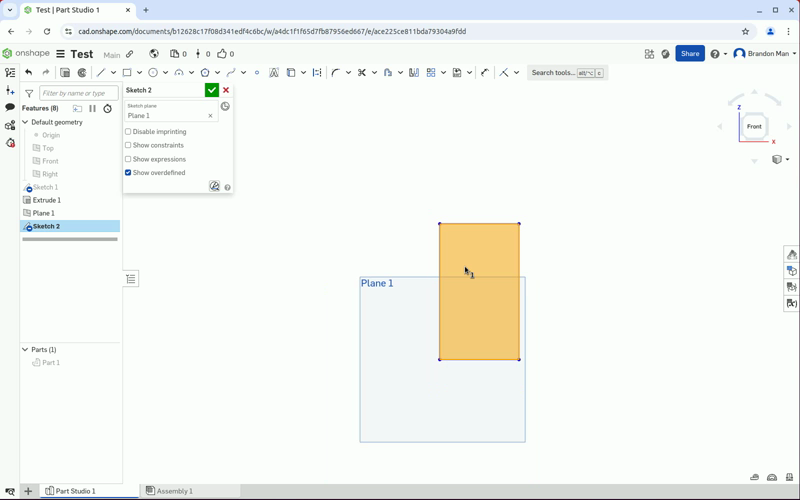
scroll(-6)
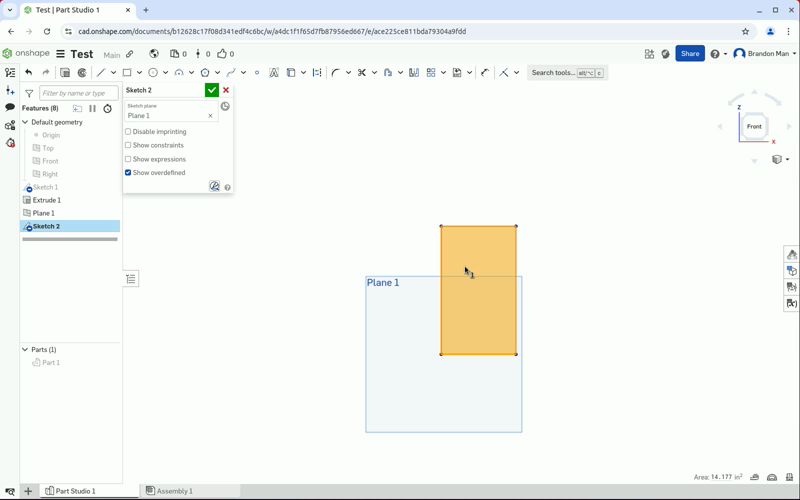
scroll(-6)
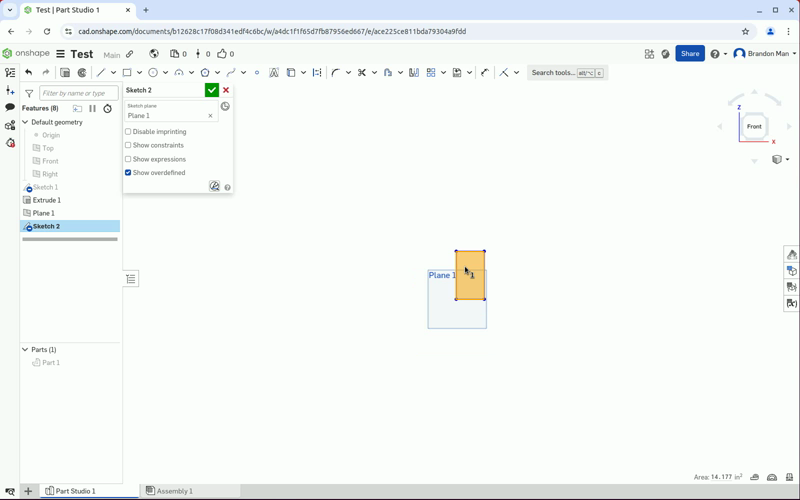
scroll(-6)
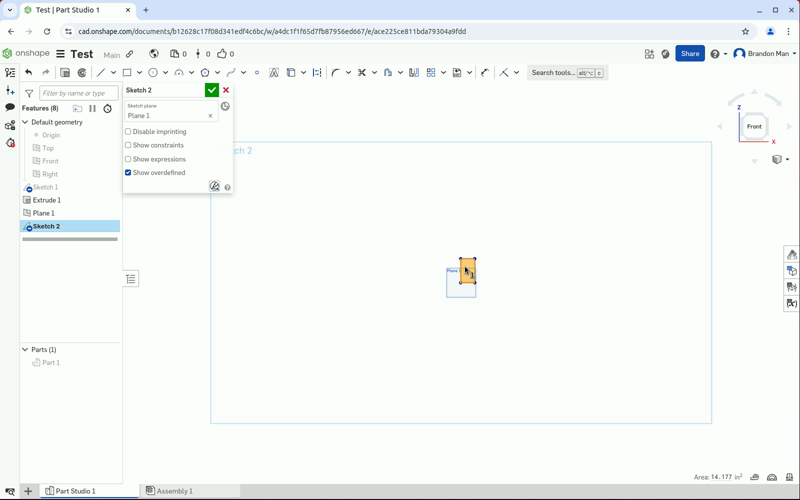
mouse_move(73, 352)
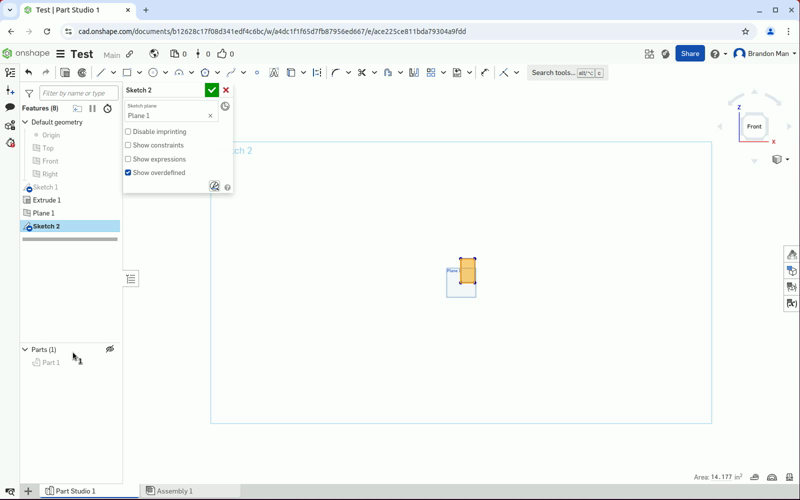
key(shift+y)
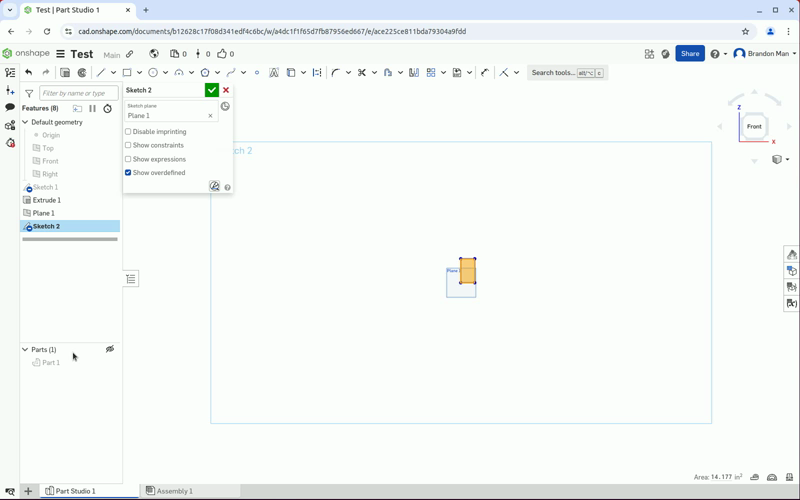
key(shift+e)
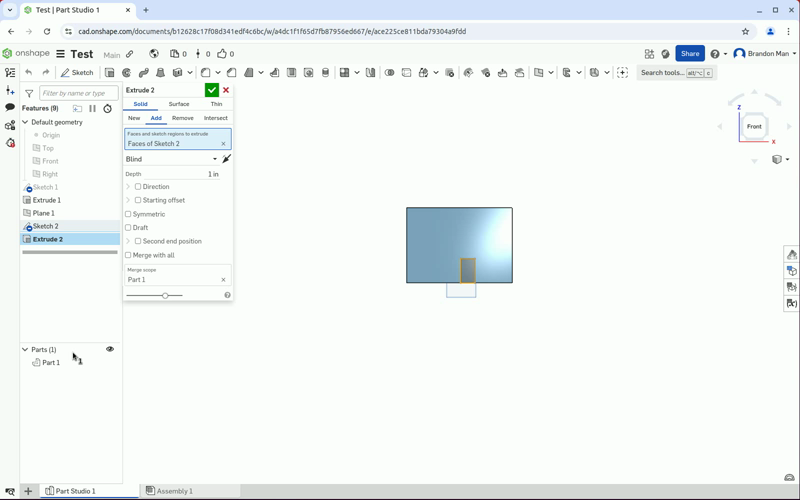
mouse_move(143, 106)
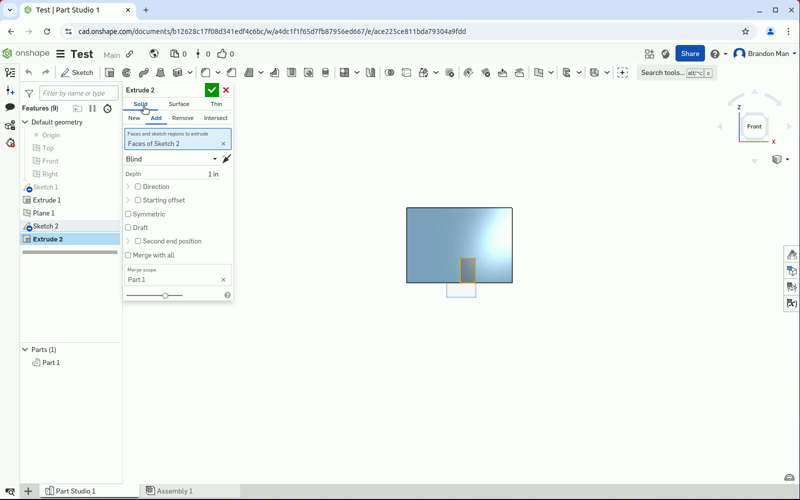
click(143, 106)
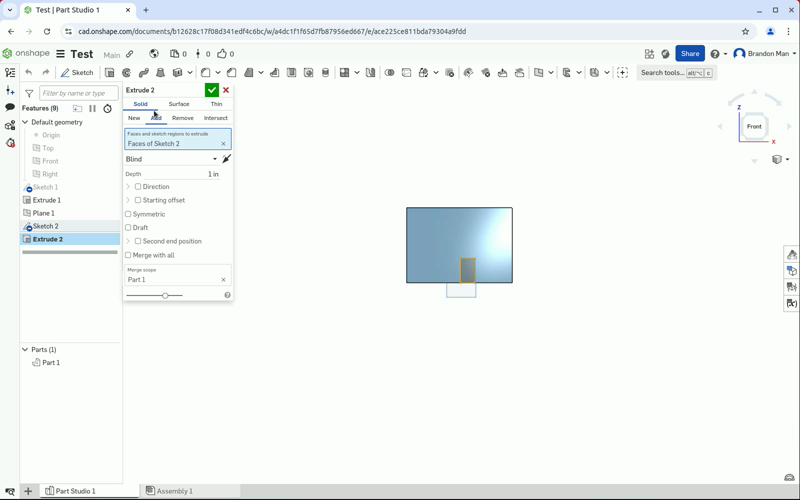
mouse_move(186, 120)
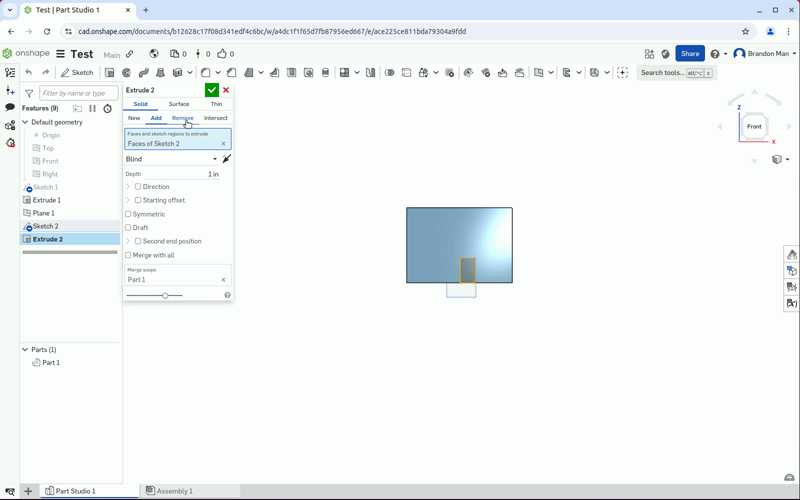
click(186, 120)
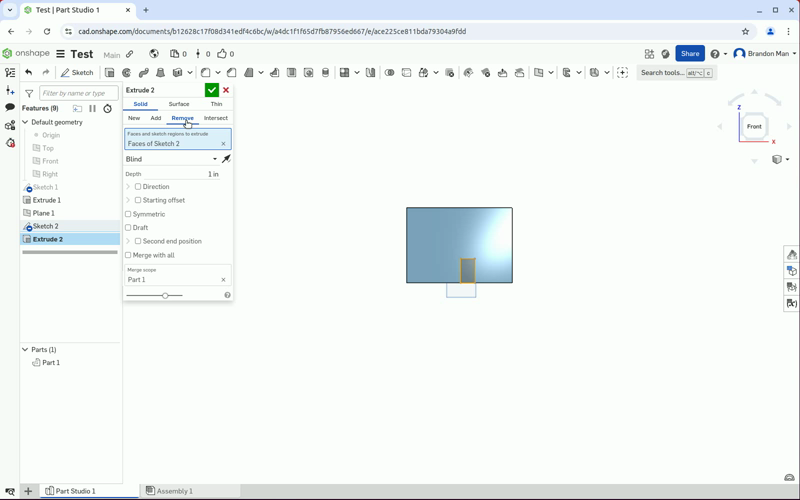
key(tab, 4)
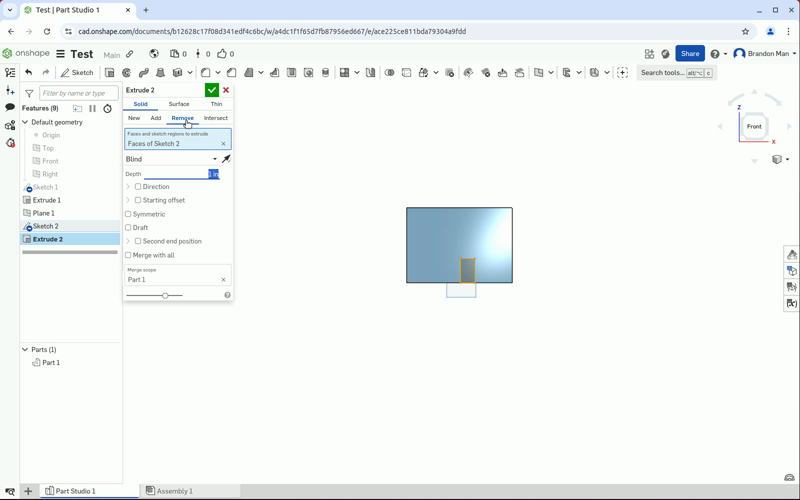
text(1.444)
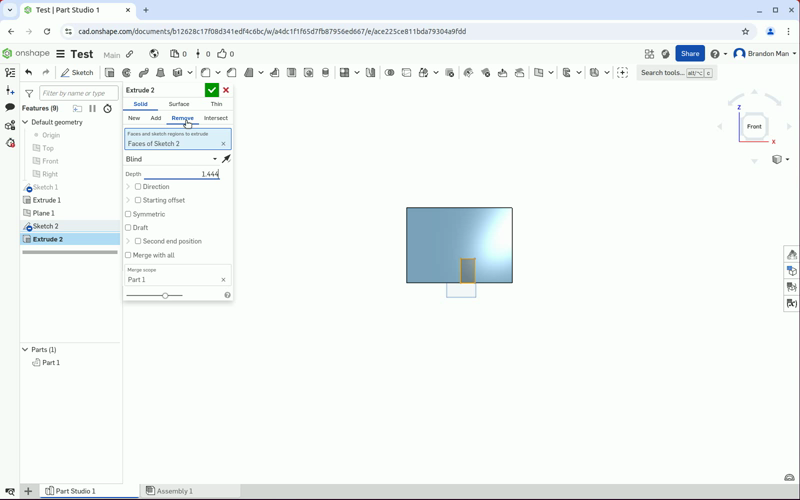
key(tab, 6)
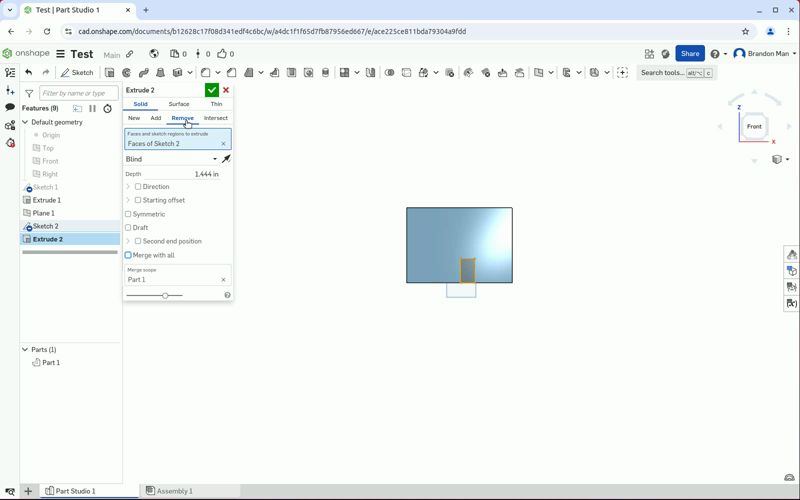
key(space)
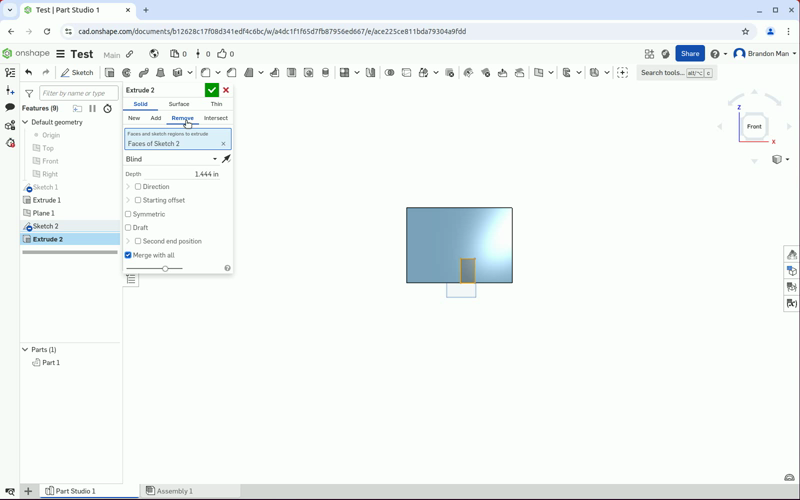
key(enter)
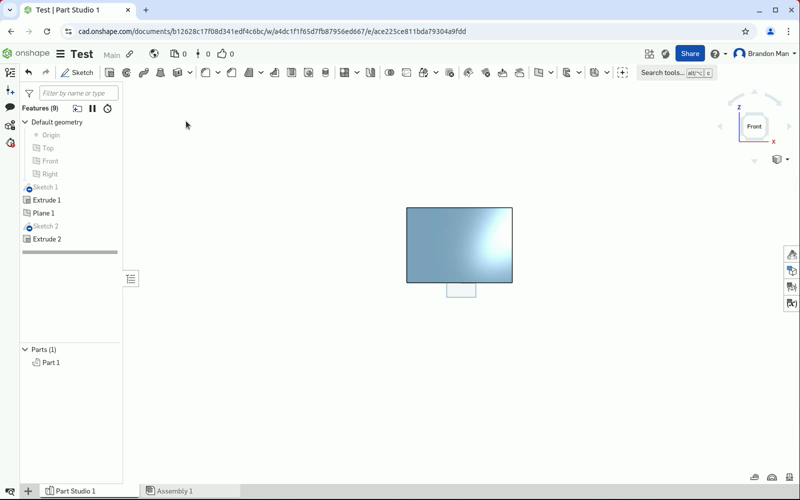
key(shift+h)
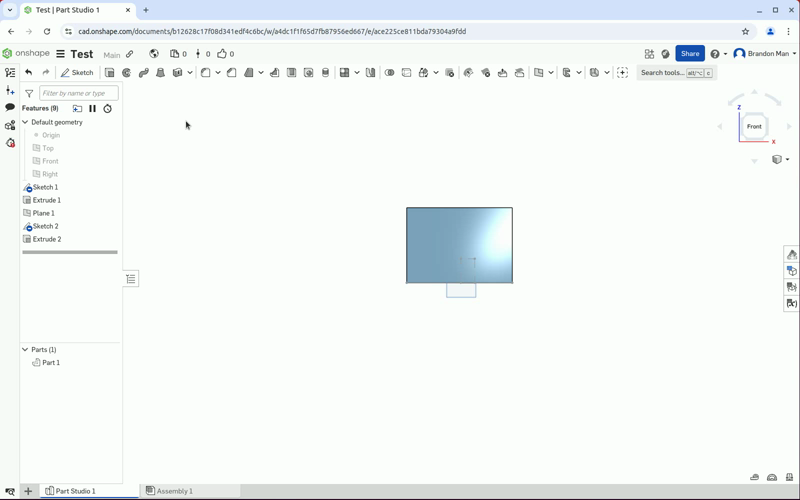
key(shift+h)
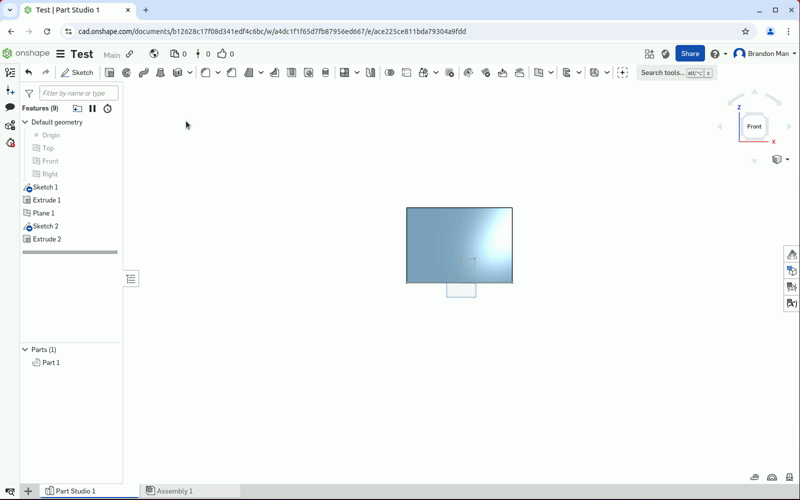
key(shift+7)
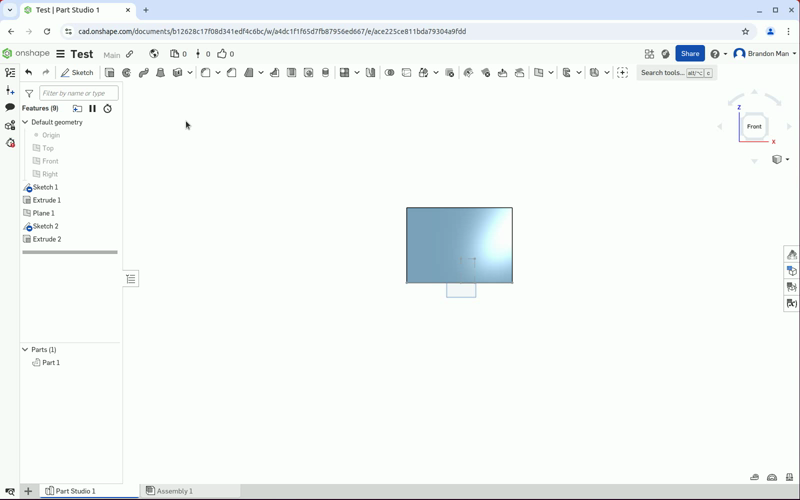
key(left, 2)
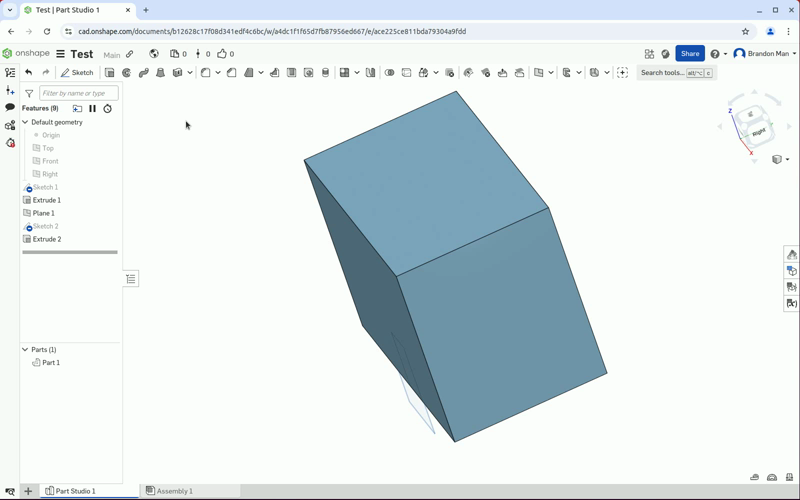
key(down, 2)
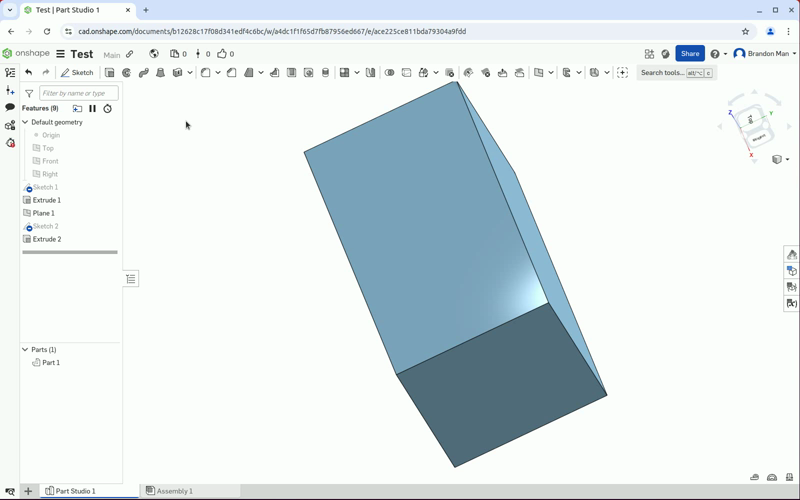
key(up, 2)
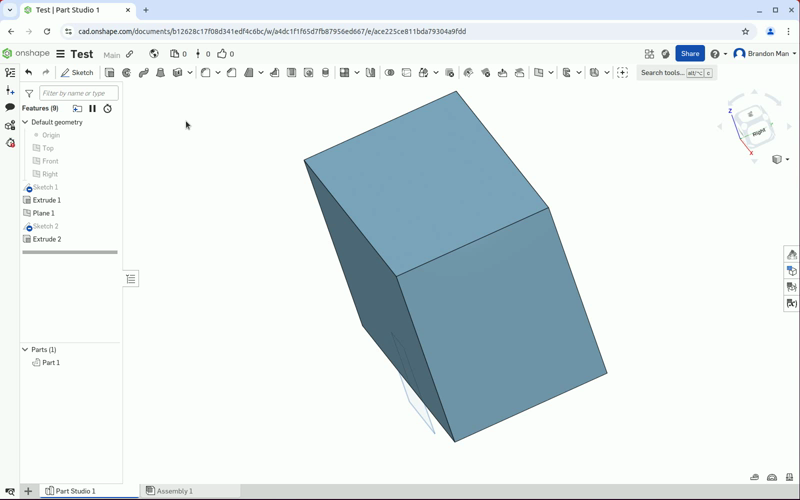
key(right, 2)
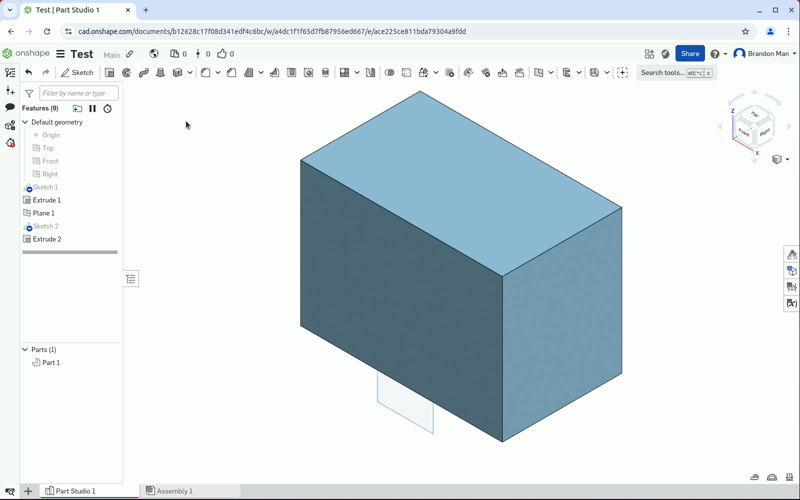
mouse_move(73, 189)
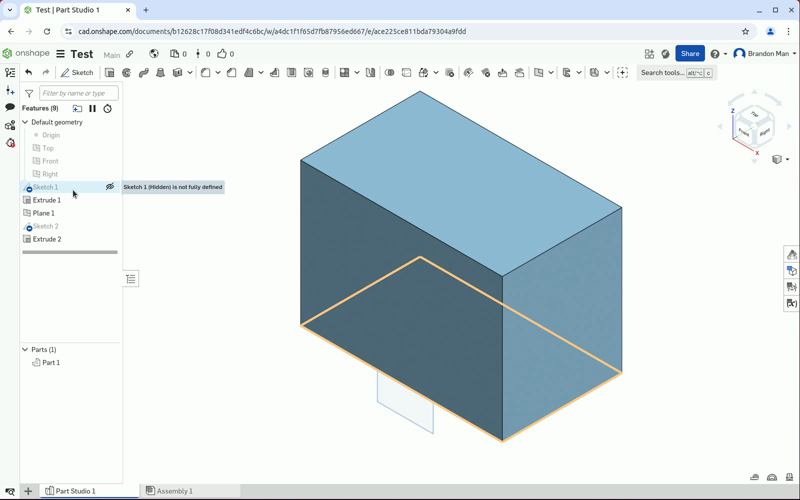
click(73, 189)